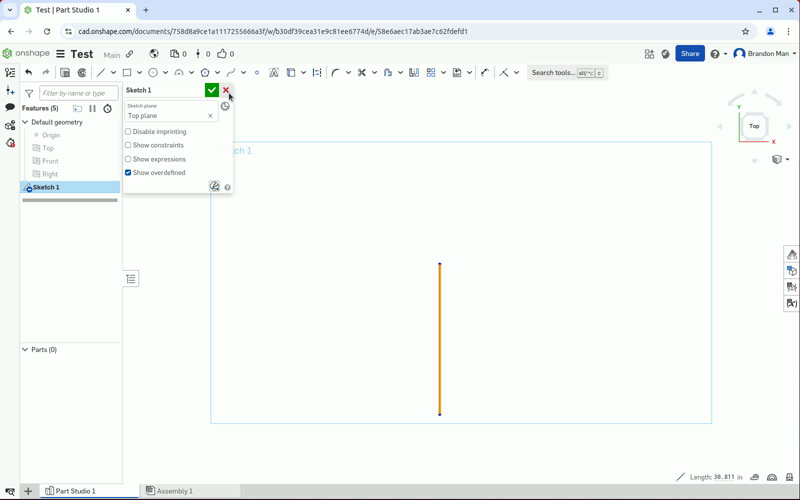
key(shift+h)
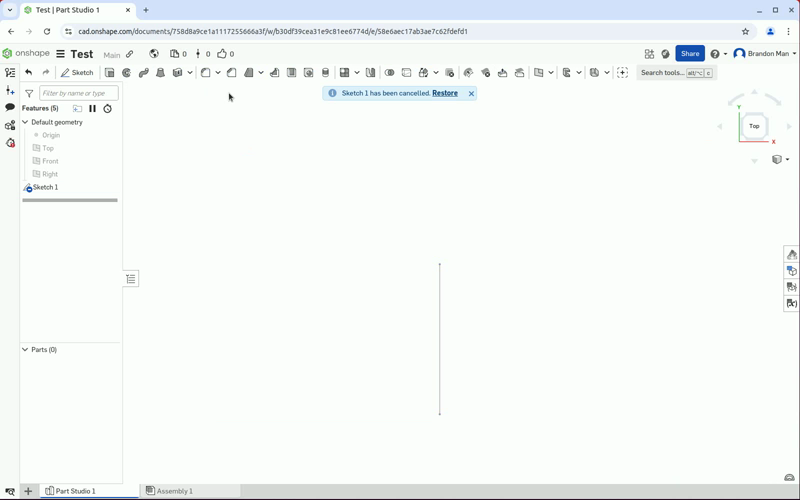
key(shift+s)
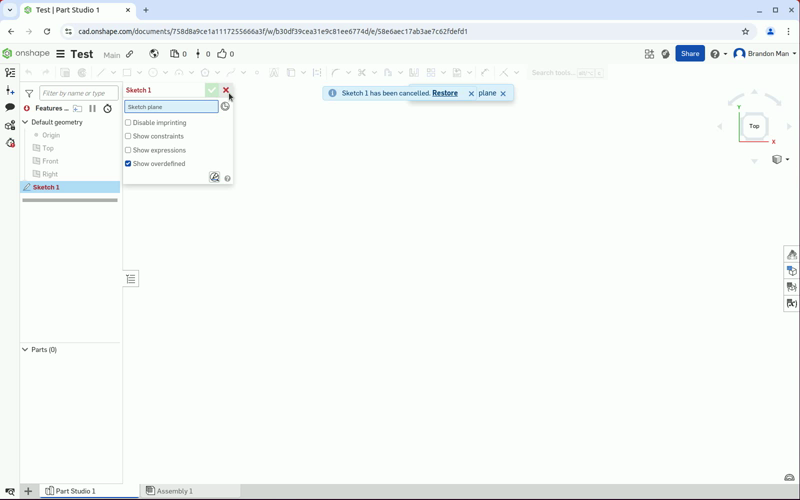
mouse_move(73, 150)
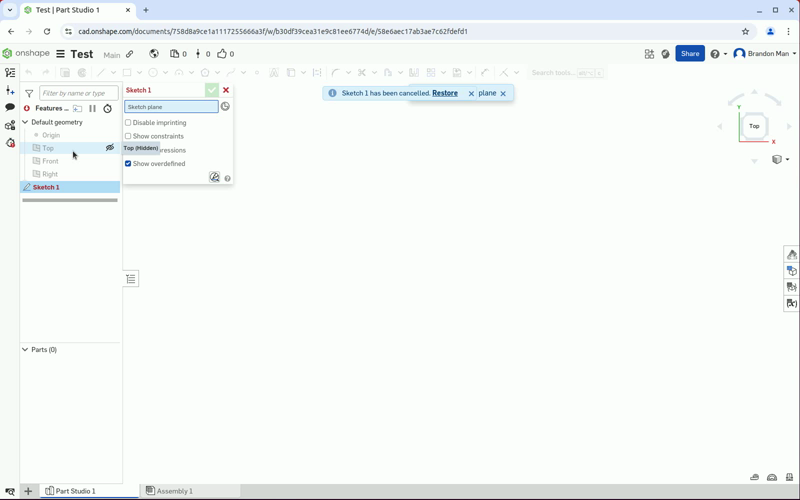
click(73, 150)
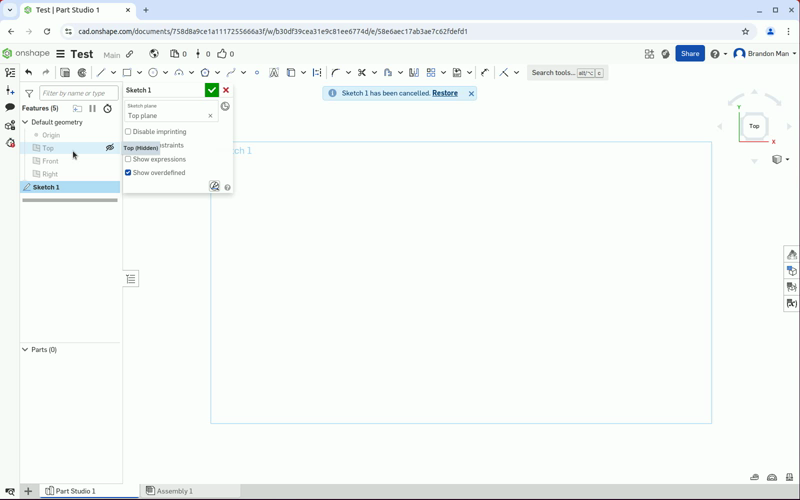
mouse_move(73, 352)
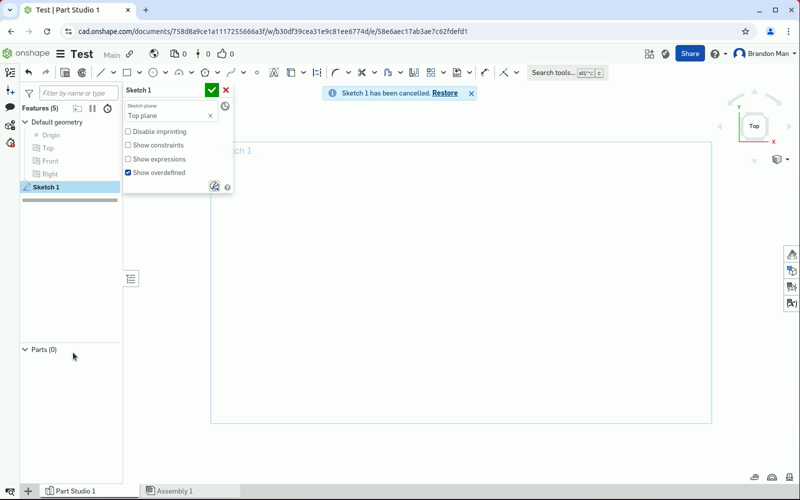
key(y)
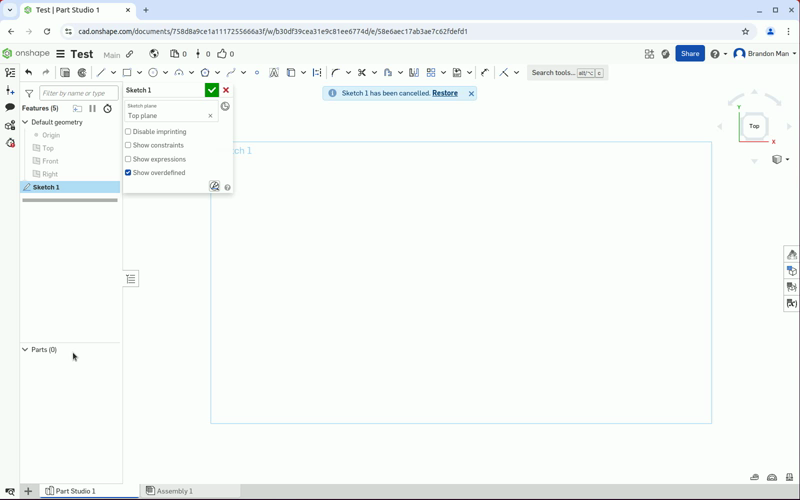
key(l)
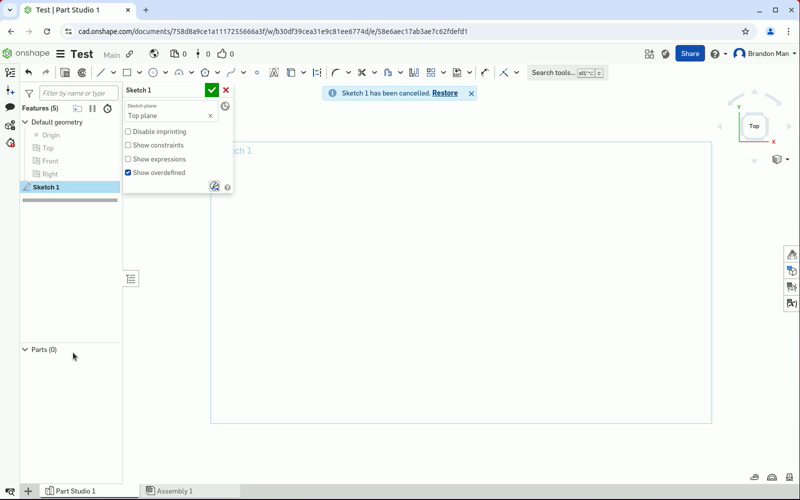
key_down(shift)
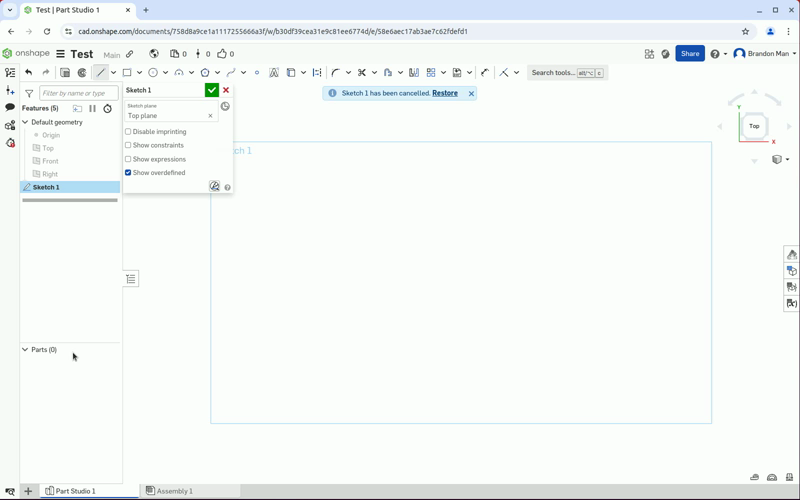
mouse_move(349, 282)
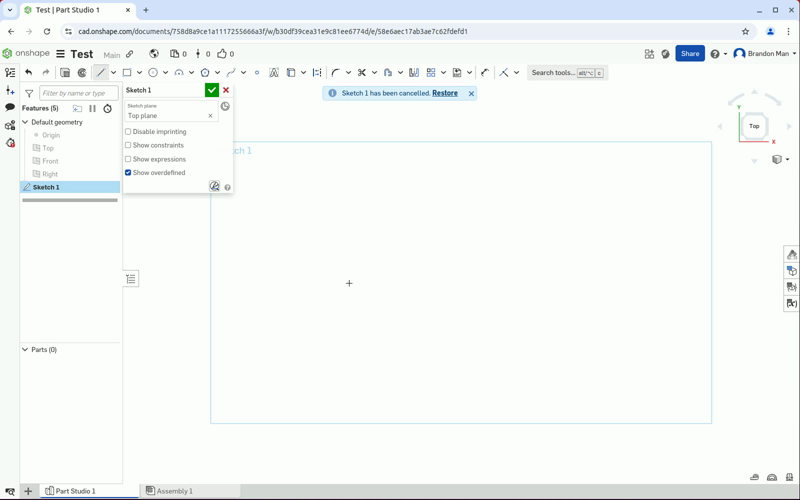
click(349, 282)
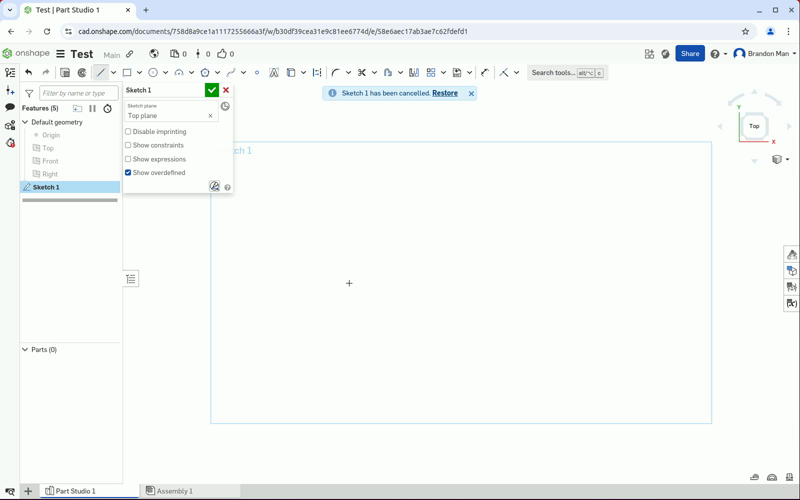
key_up(shift)
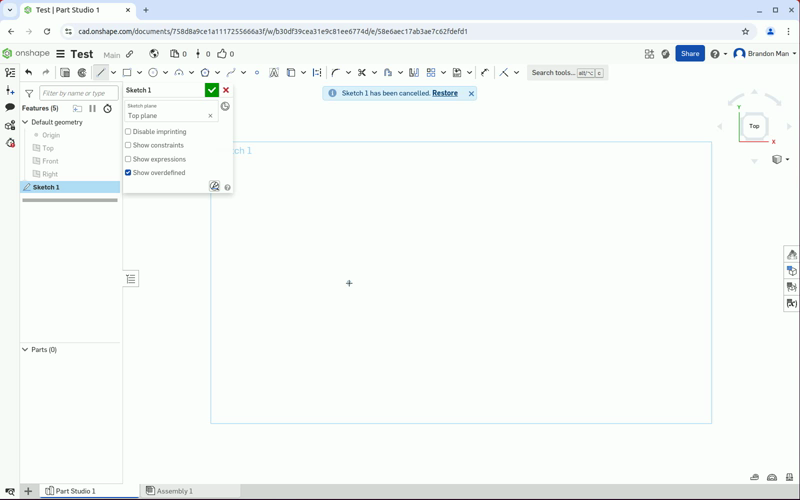
key_down(shift)
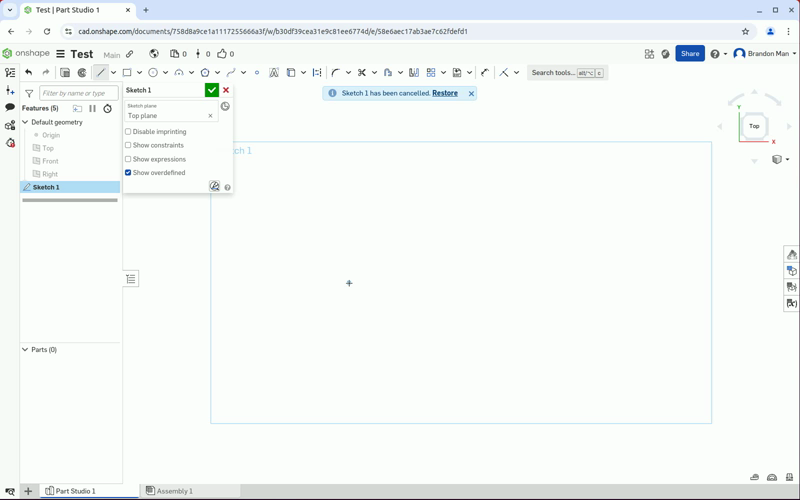
mouse_move(405, 378)
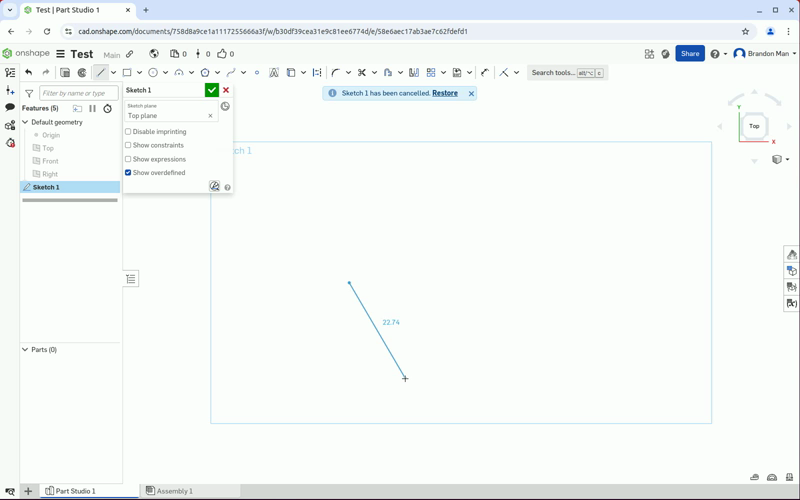
click(405, 378)
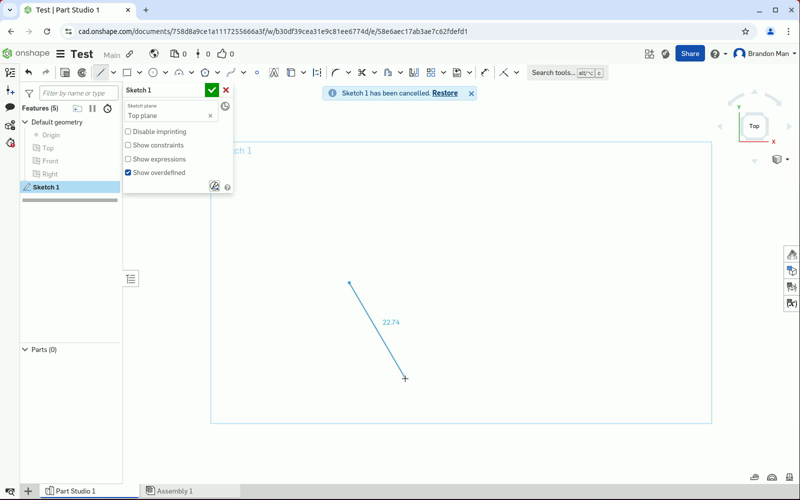
key_up(shift)
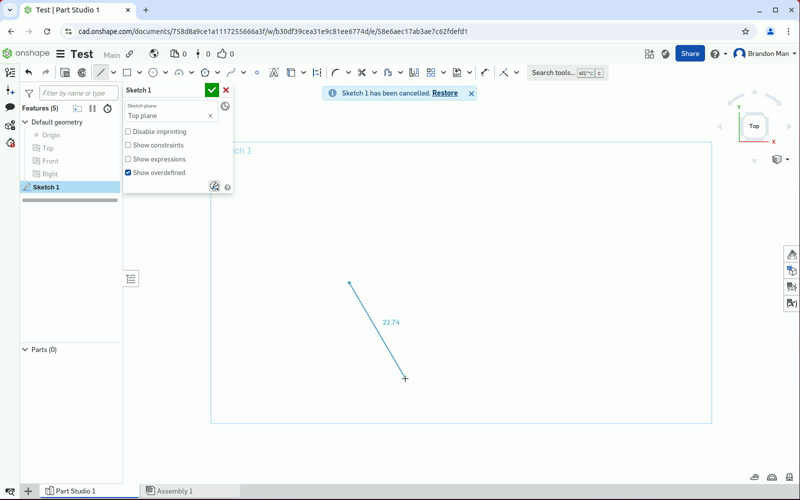
key_down(shift)
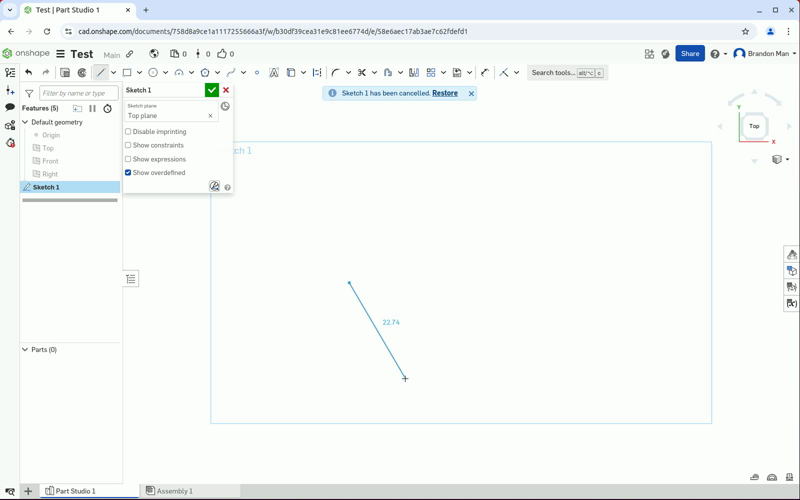
mouse_move(514, 378)
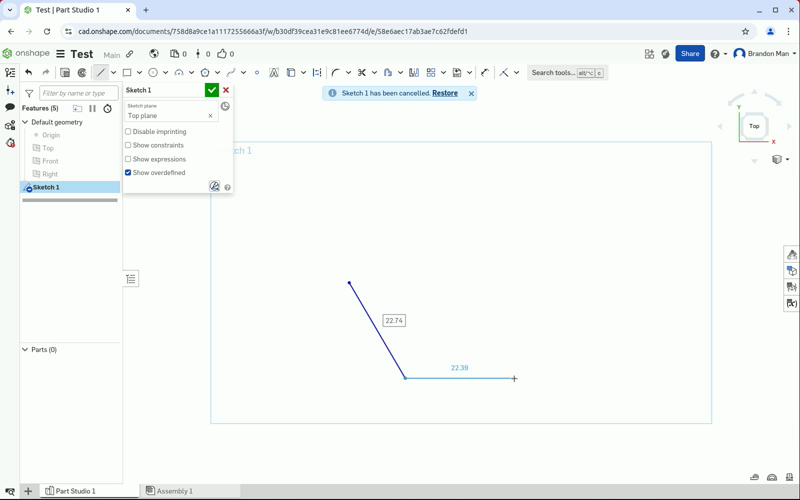
click(514, 378)
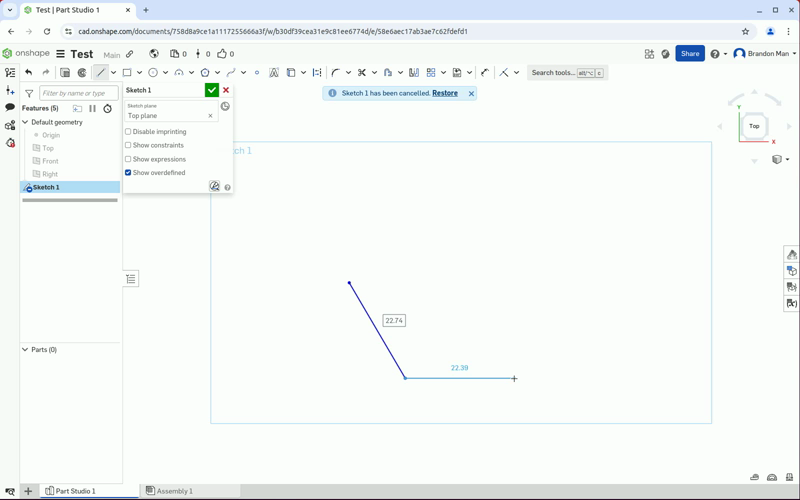
key_up(shift)
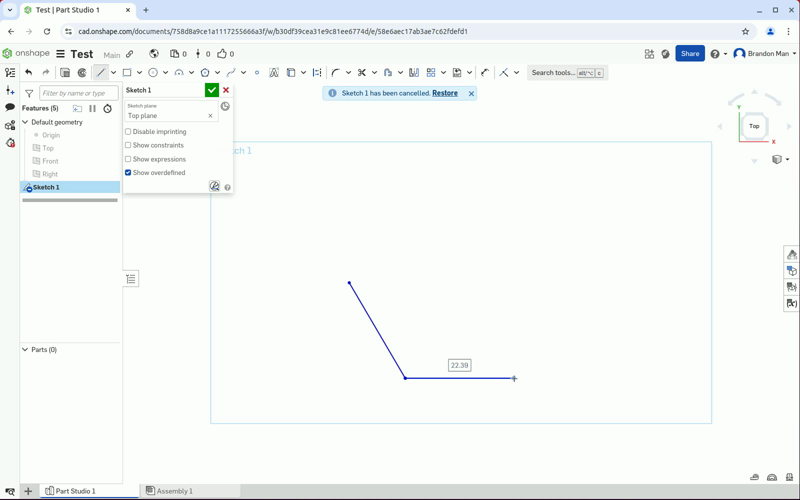
key_down(shift)
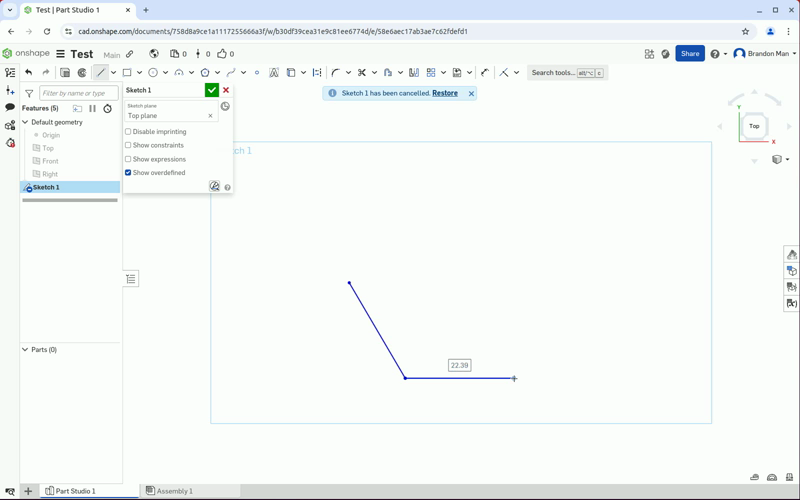
mouse_move(569, 282)
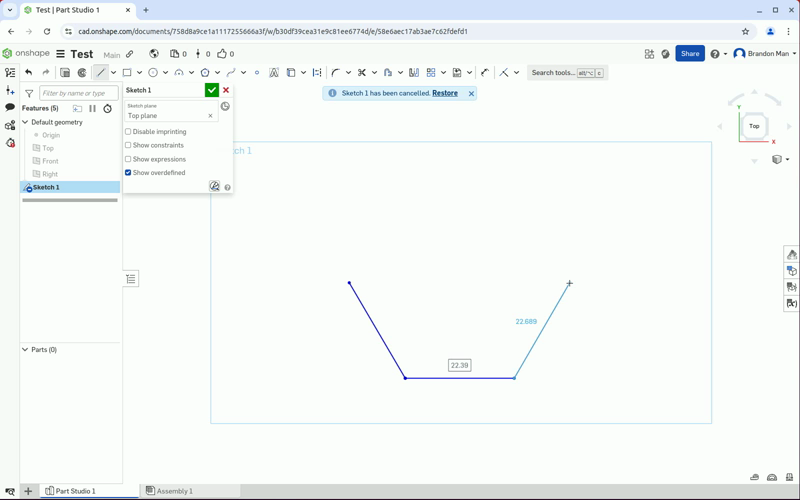
click(569, 282)
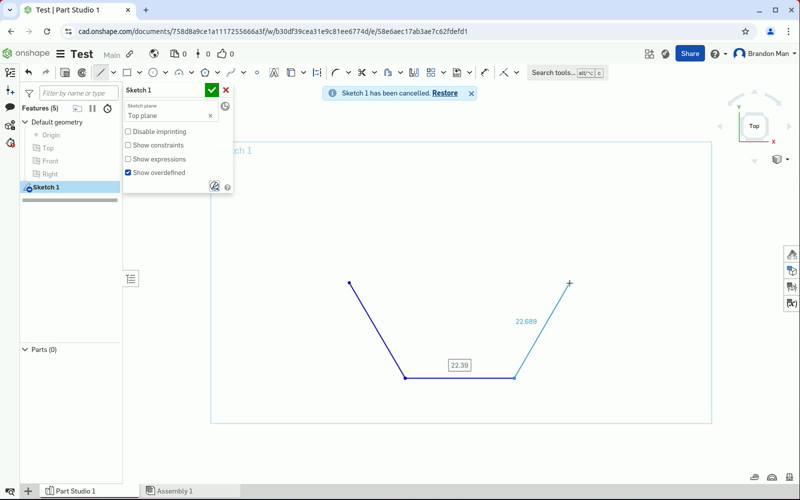
key_up(shift)
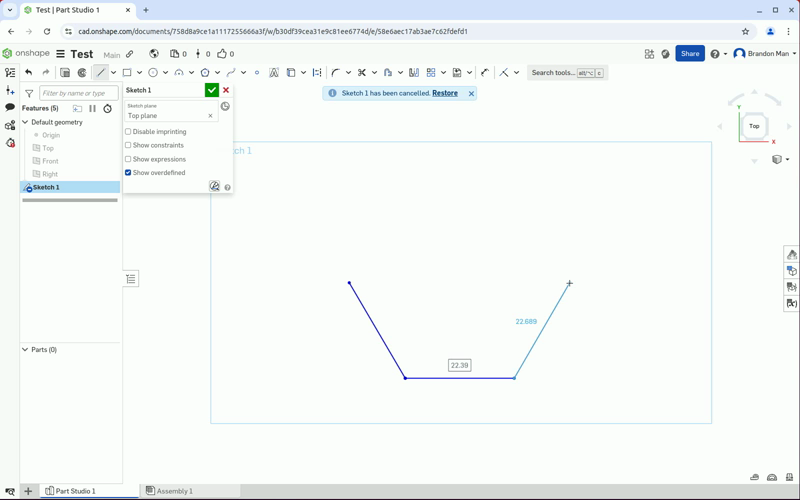
key_down(shift)
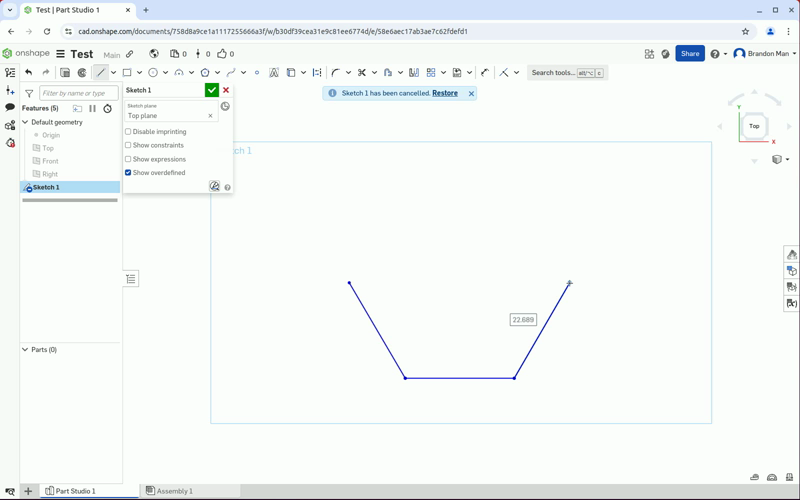
mouse_move(514, 187)
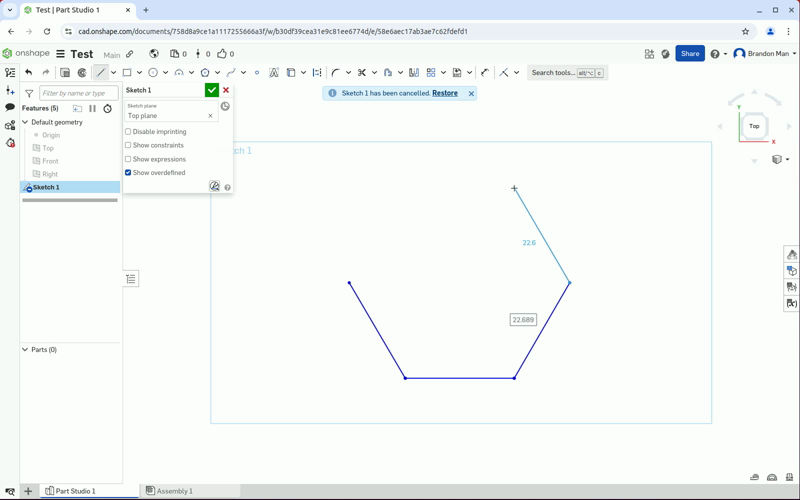
click(514, 187)
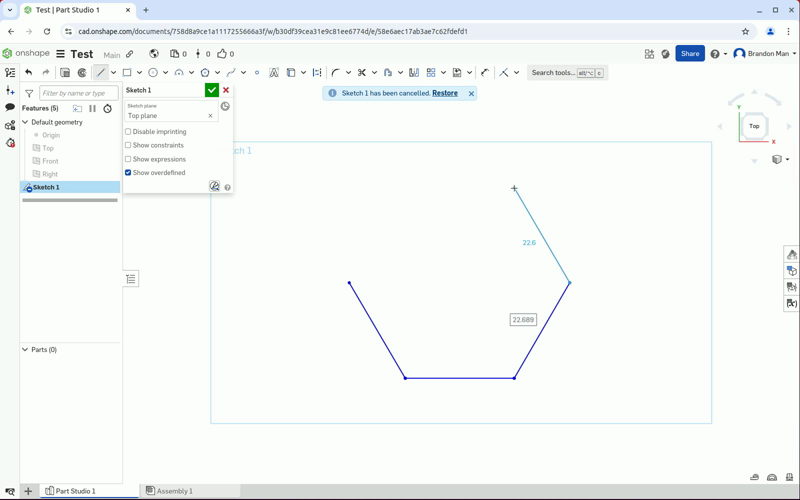
key_up(shift)
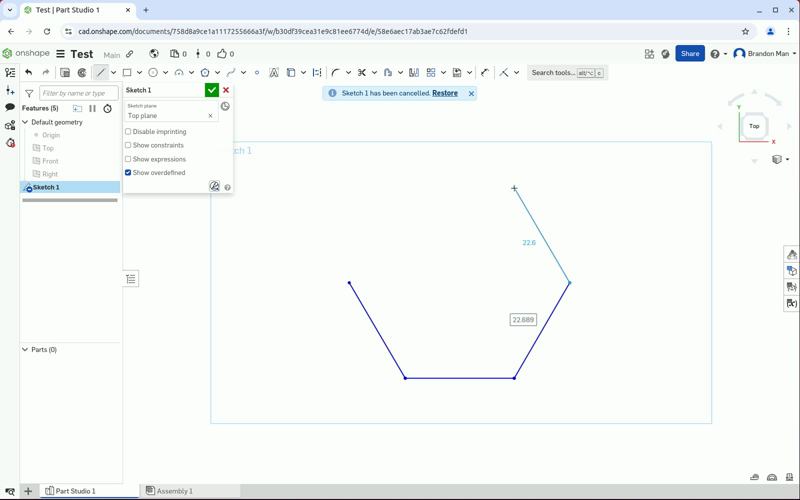
key_down(shift)
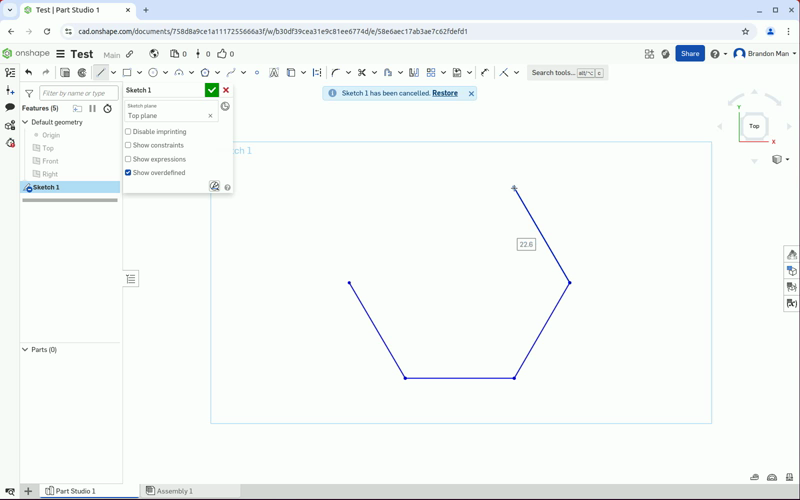
mouse_move(405, 187)
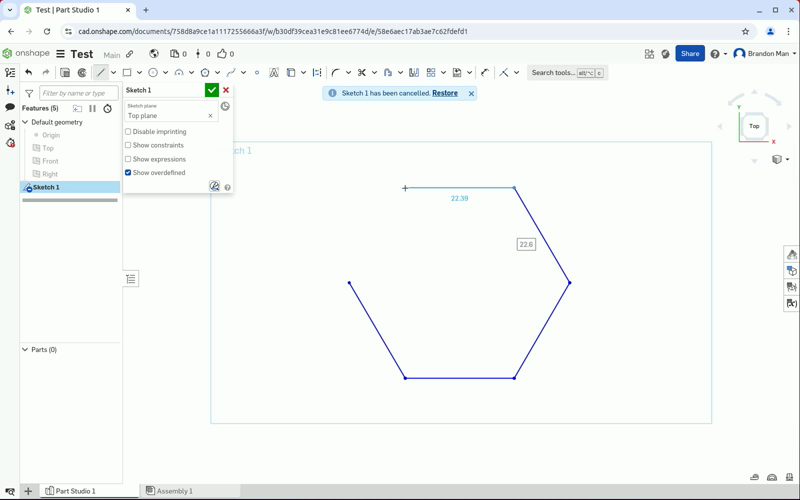
click(405, 187)
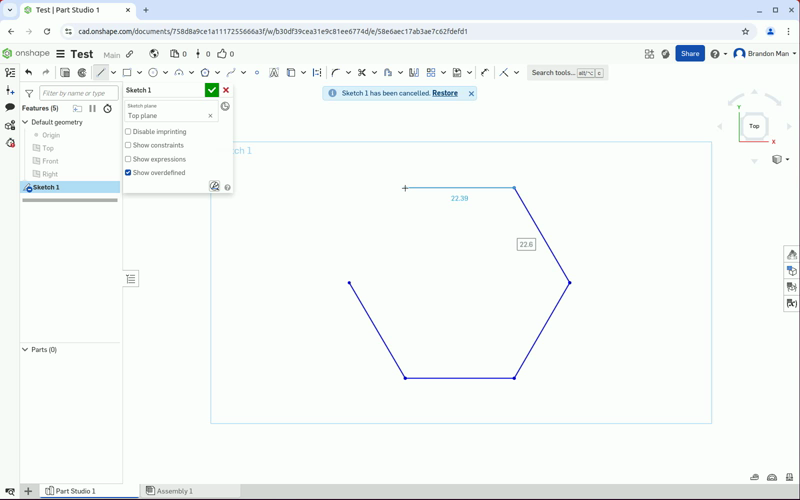
key_up(shift)
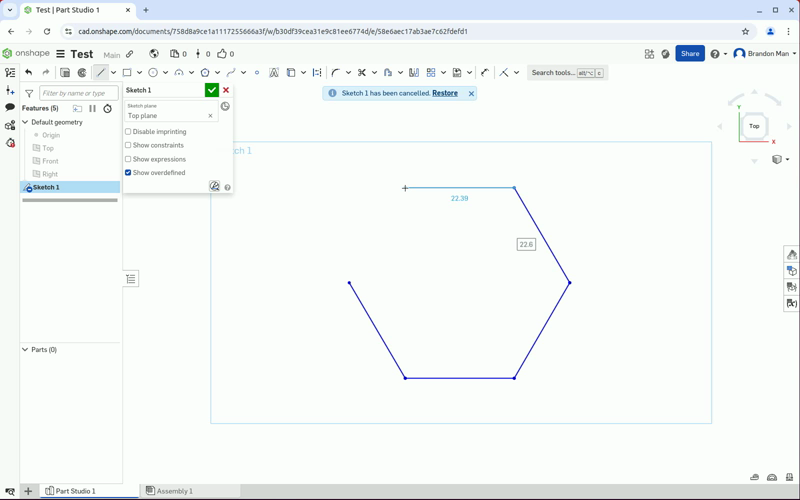
key_down(shift)
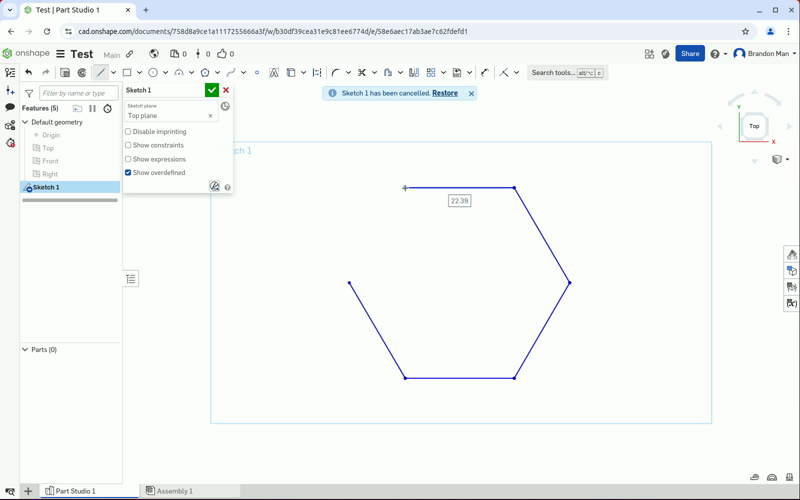
mouse_move(349, 282)
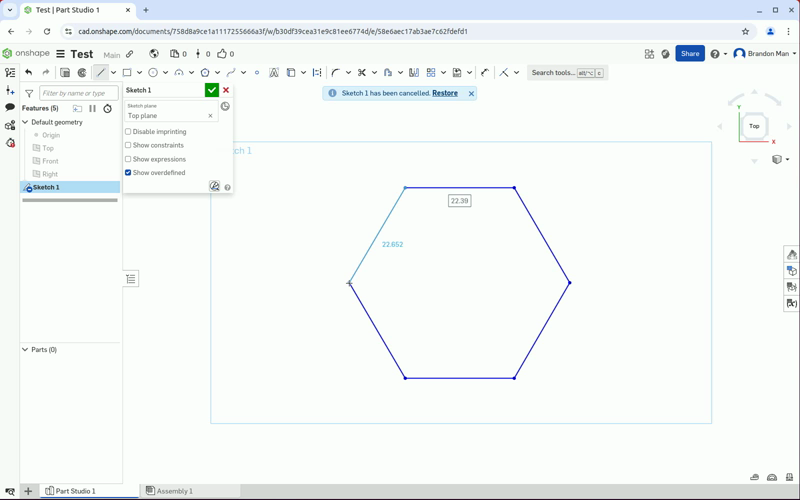
key_up(shift)
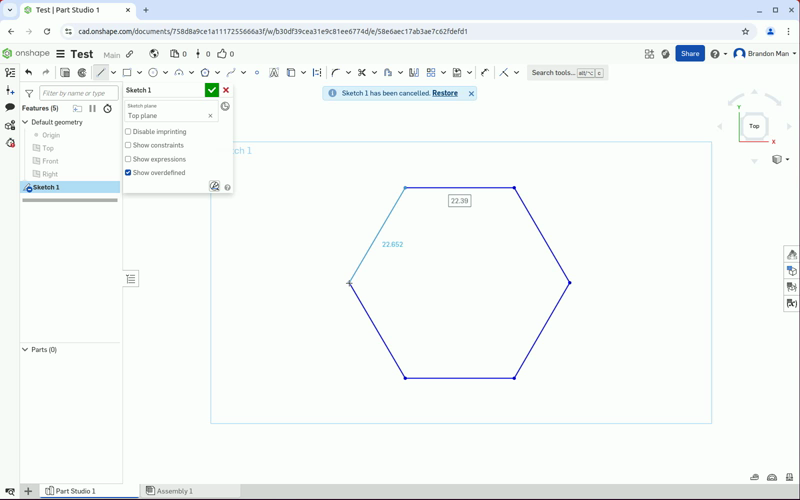
click(349, 282)
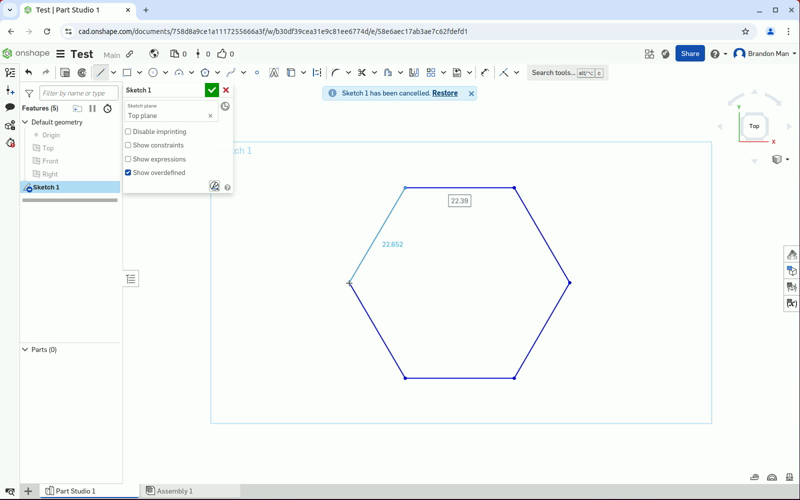
key(esc)
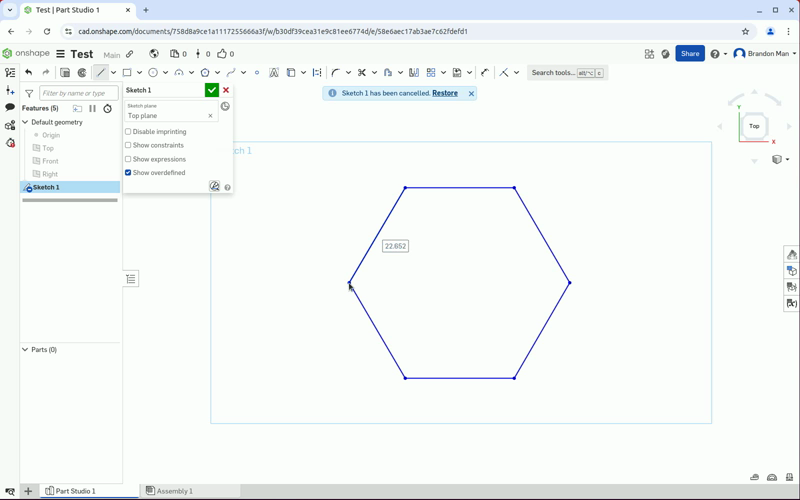
mouse_move(434, 220)
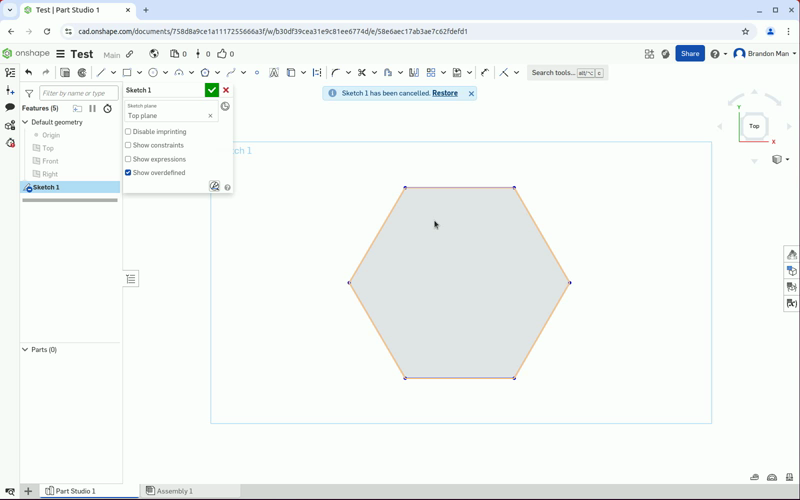
click(434, 220)
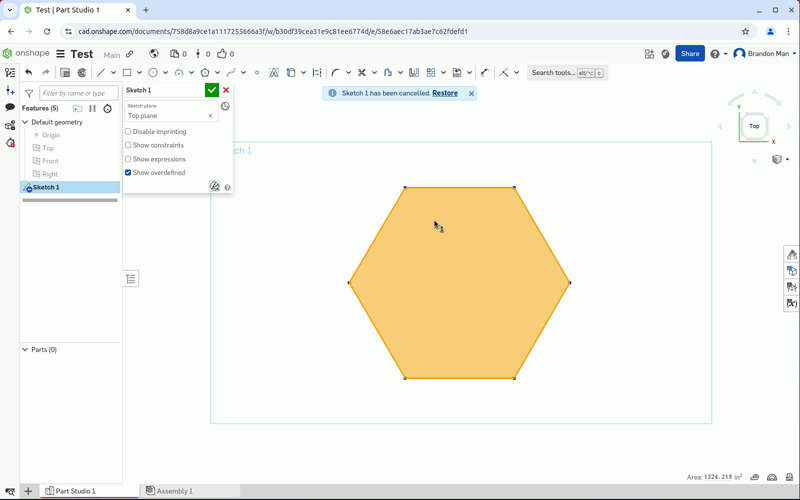
mouse_move(73, 352)
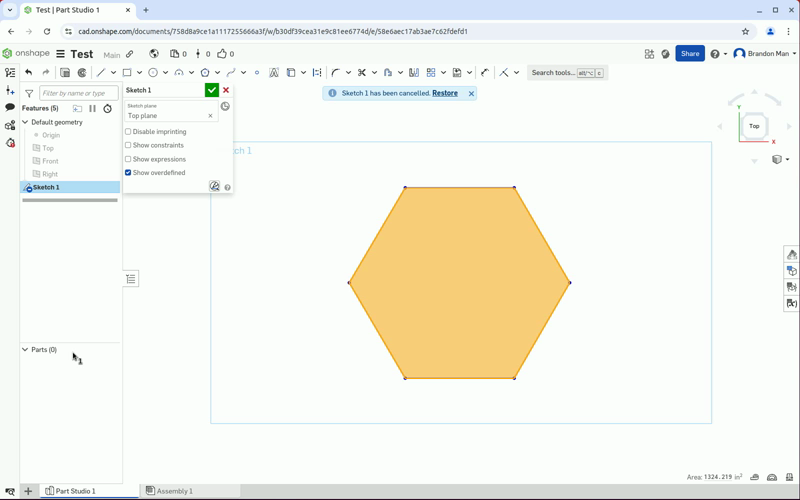
key(shift+y)
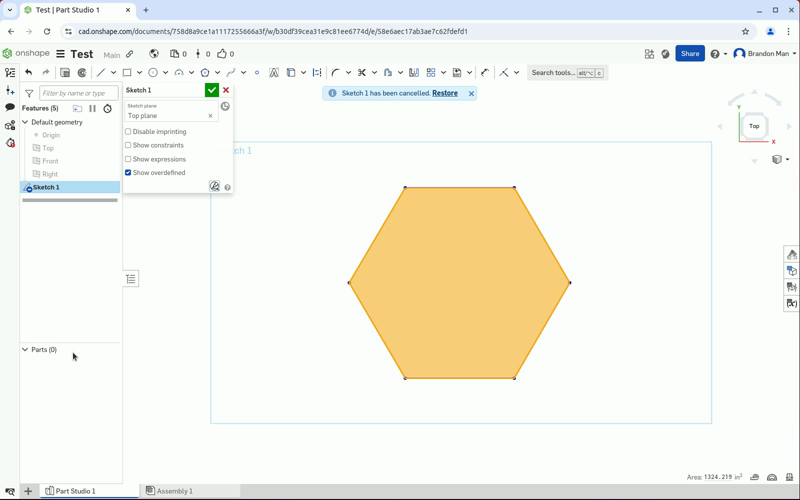
key(shift+e)
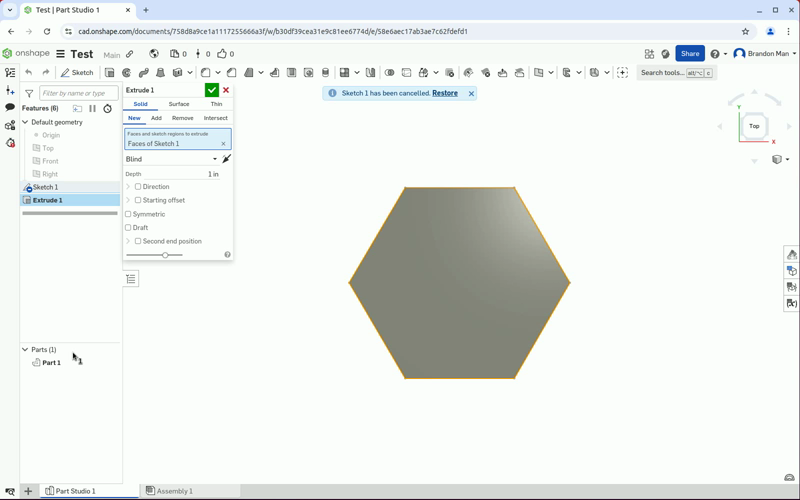
mouse_move(143, 106)
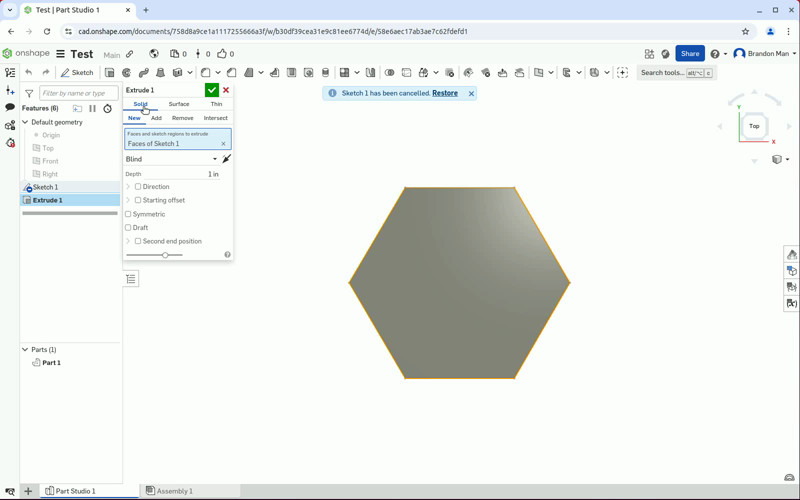
click(143, 106)
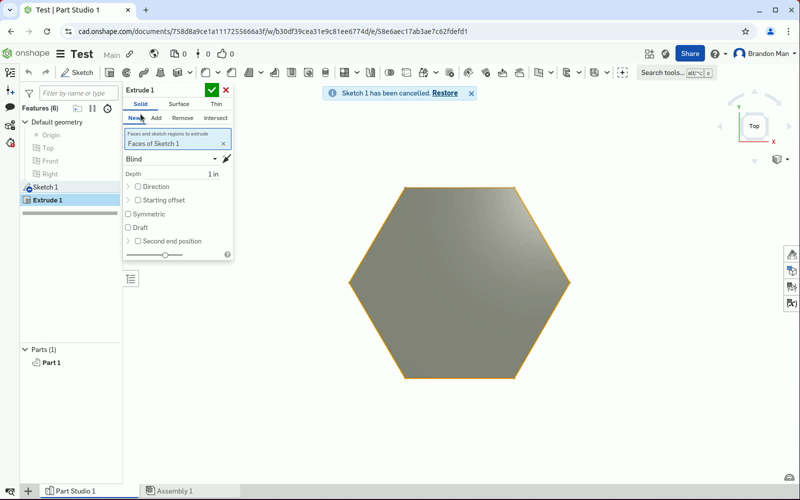
mouse_move(137, 120)
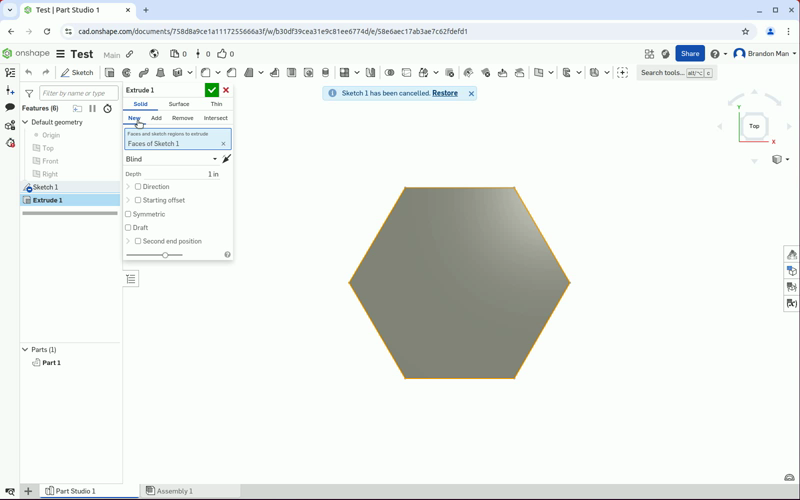
click(137, 120)
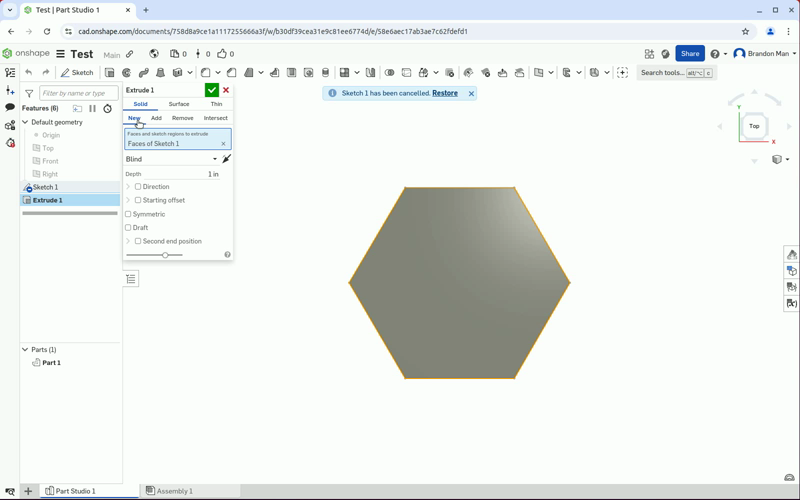
key(tab, 4)
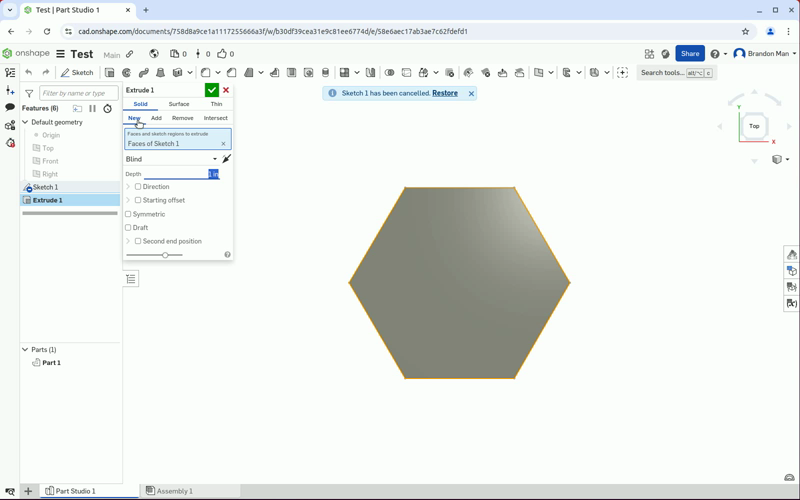
text(15.405)
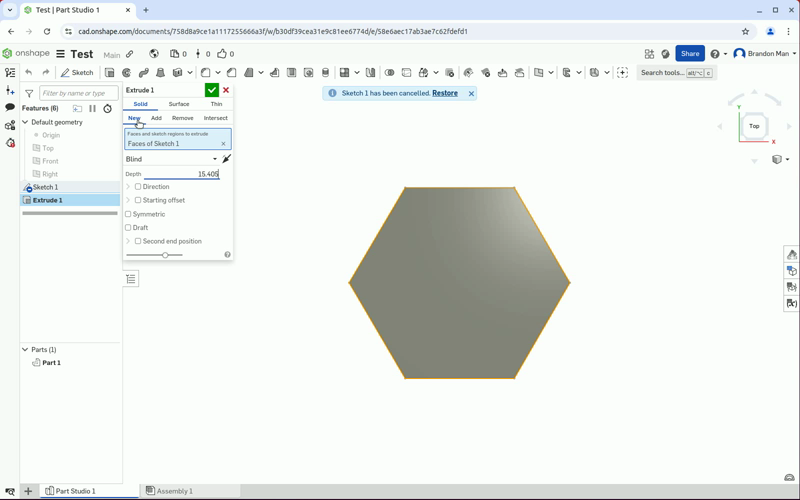
key(enter)
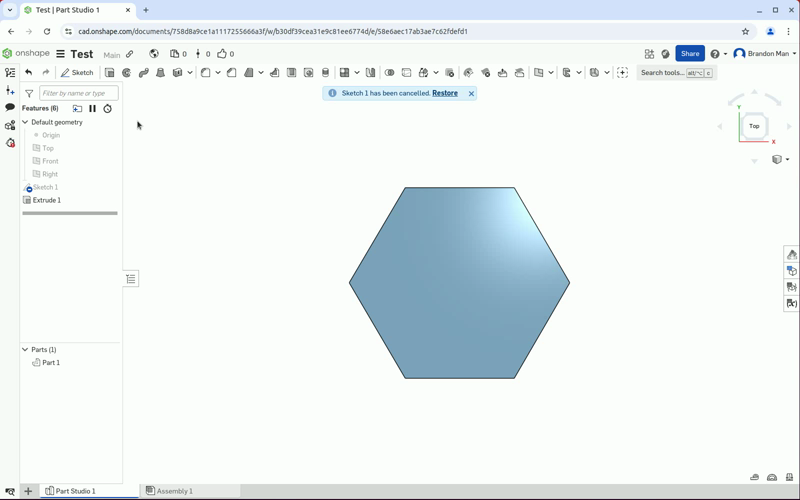
key(shift+h)
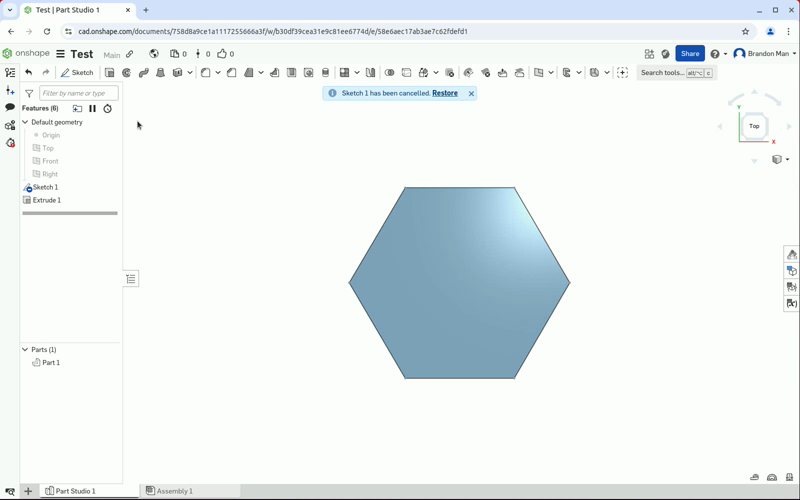
key(shift+h)
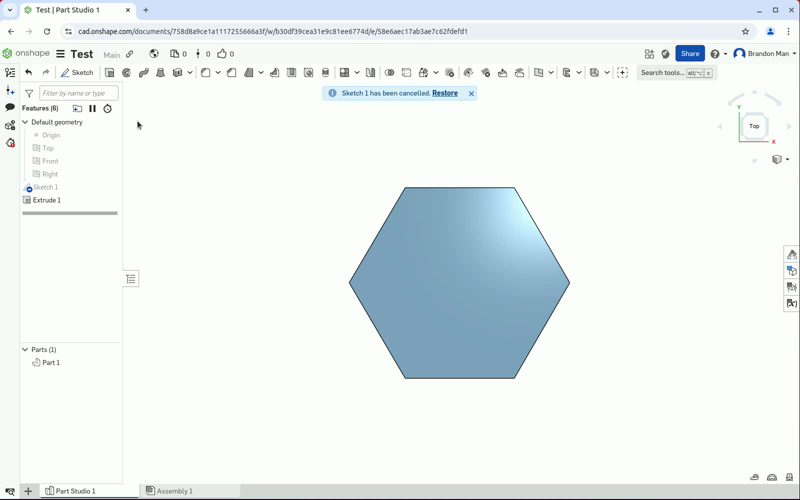
mouse_move(73, 189)
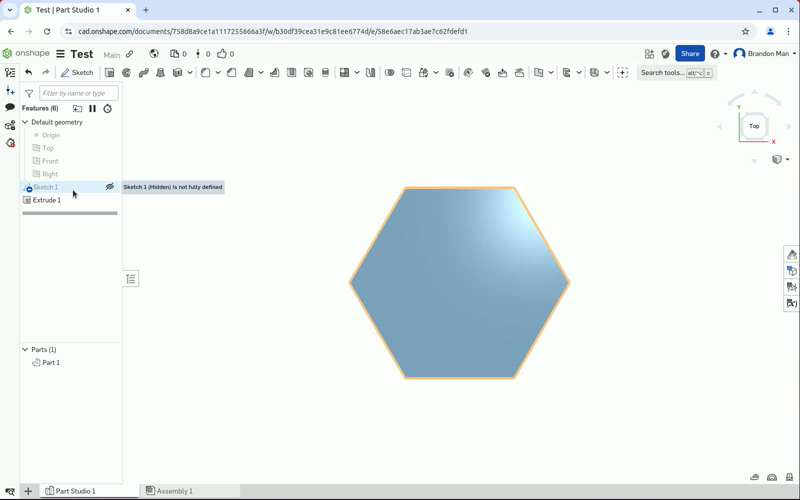
click(73, 189)
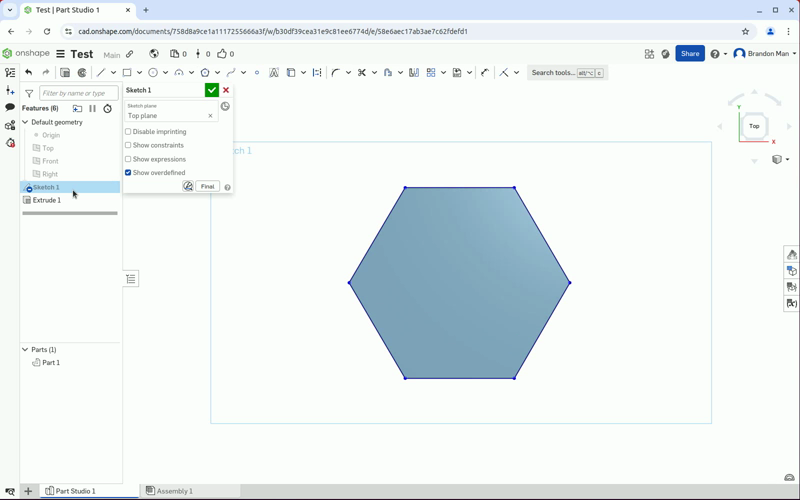
mouse_move(229, 92)
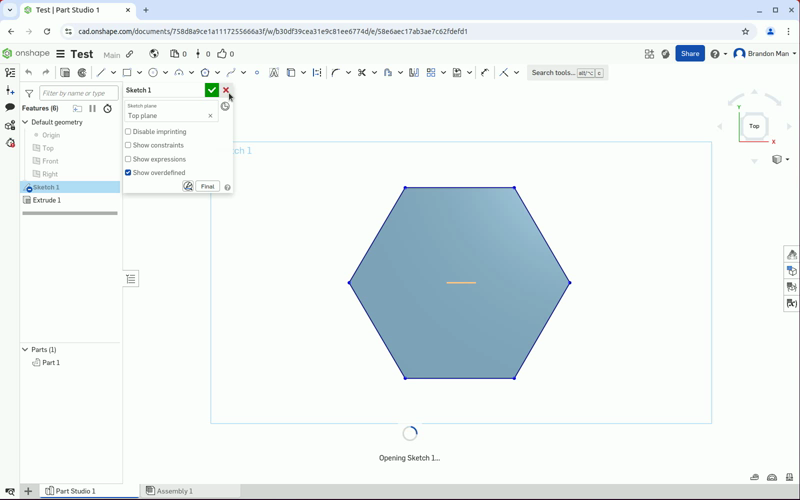
click(229, 92)
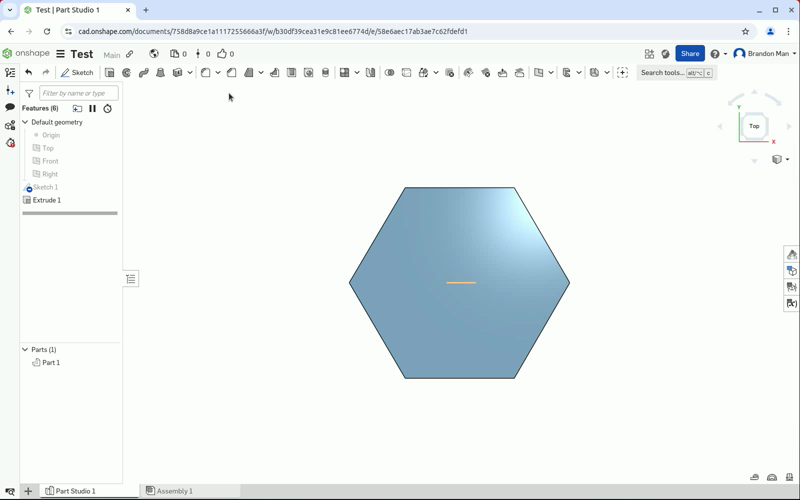
mouse_move(541, 75)
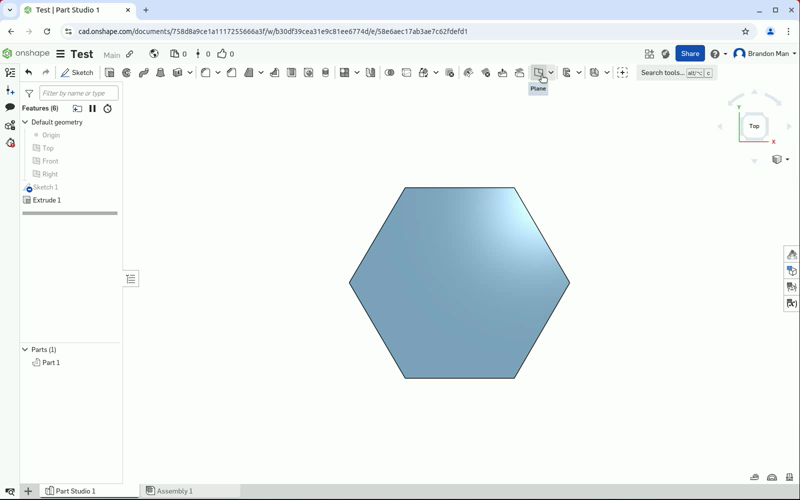
click(541, 75)
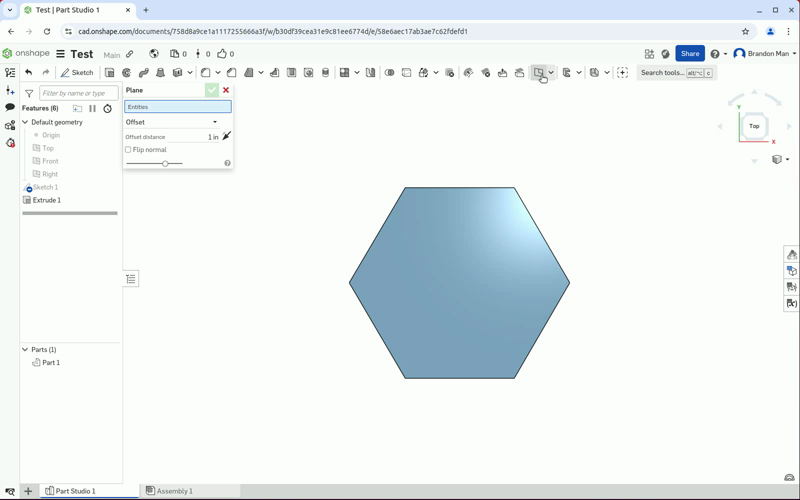
mouse_move(73, 150)
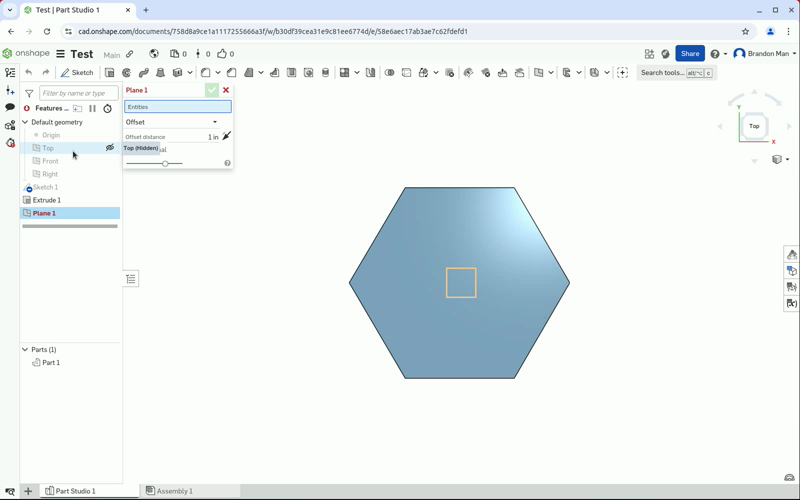
click(73, 150)
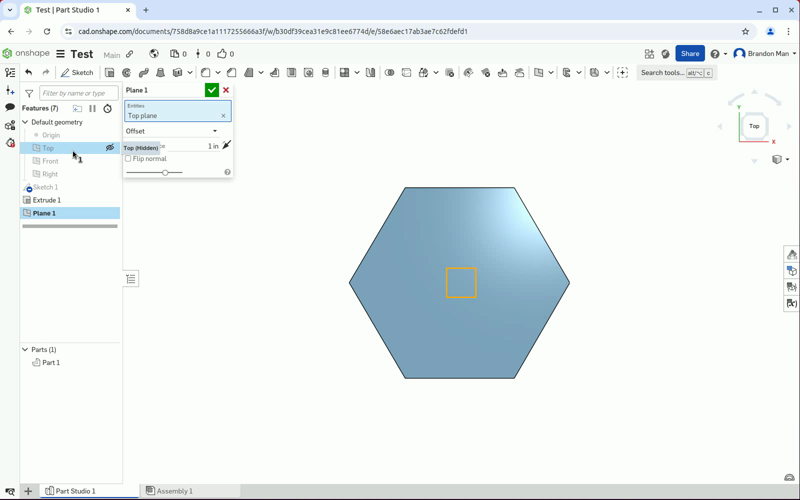
key(tab, 2)
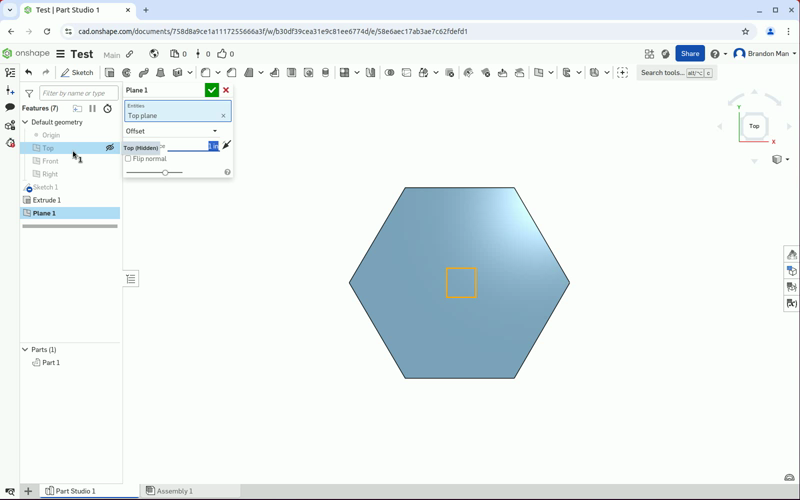
text(15.405)
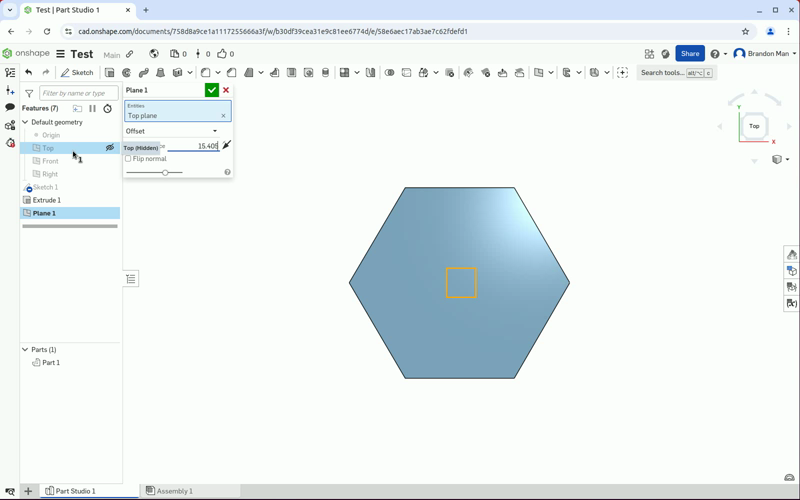
key(enter, 2)
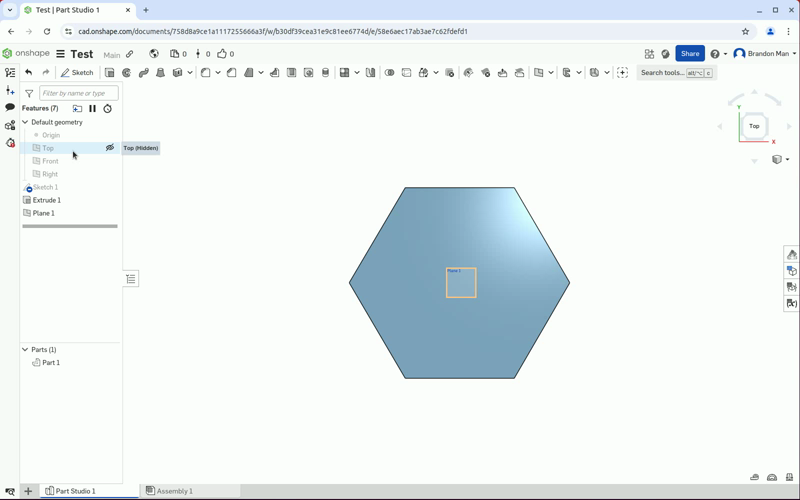
key(shift+s)
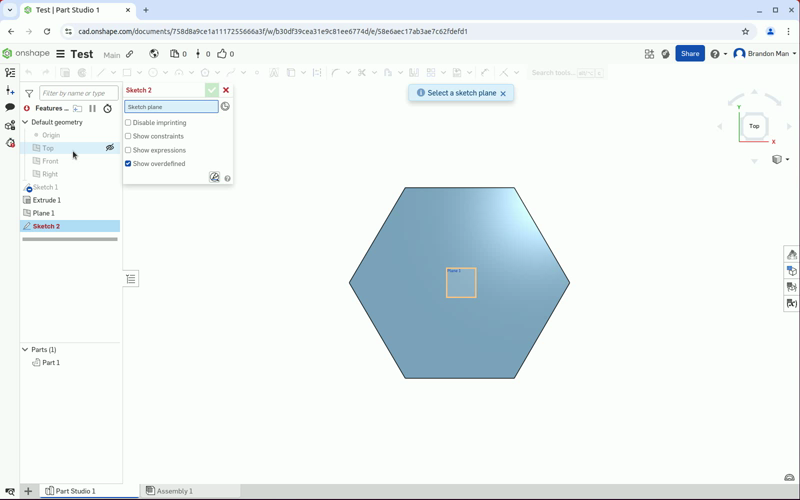
mouse_move(73, 215)
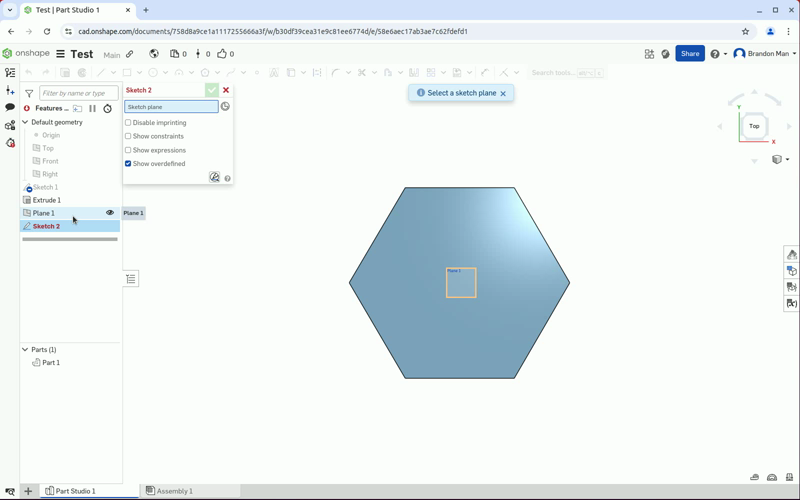
click(73, 215)
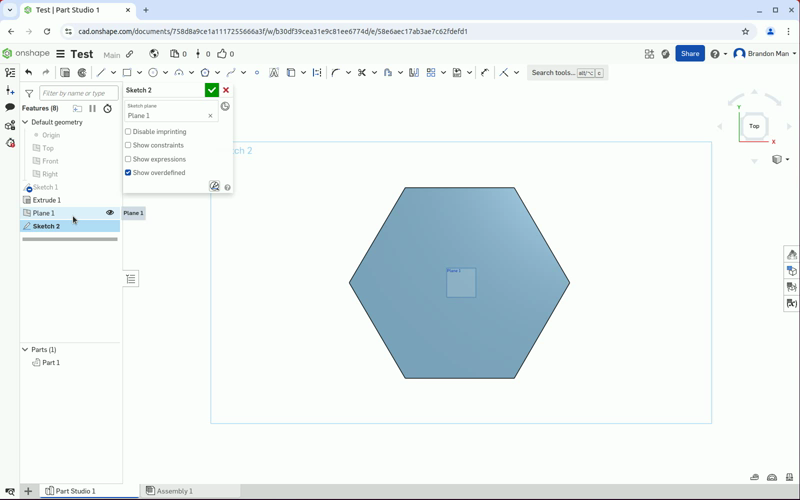
mouse_move(73, 352)
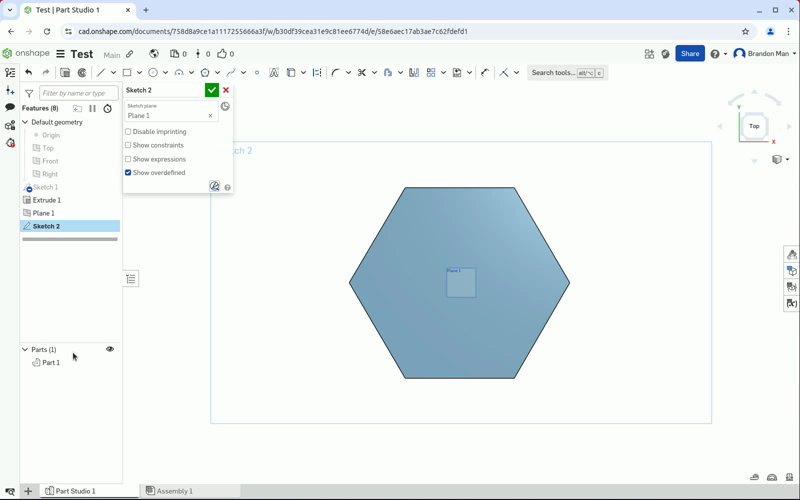
key(y)
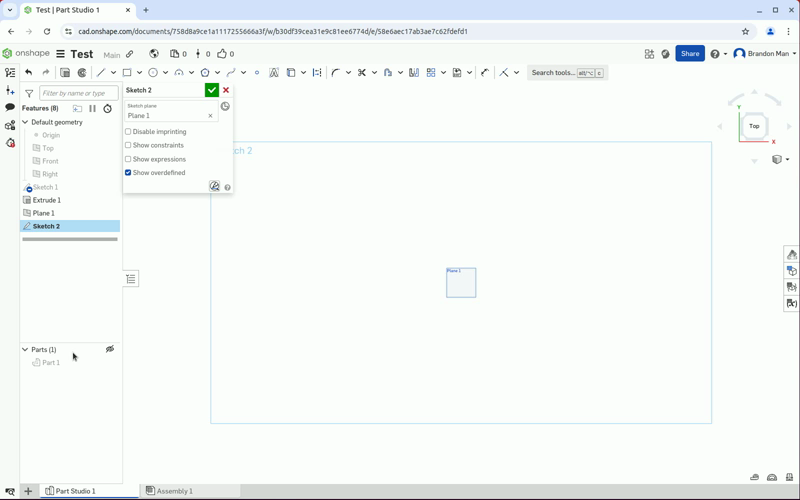
key(c)
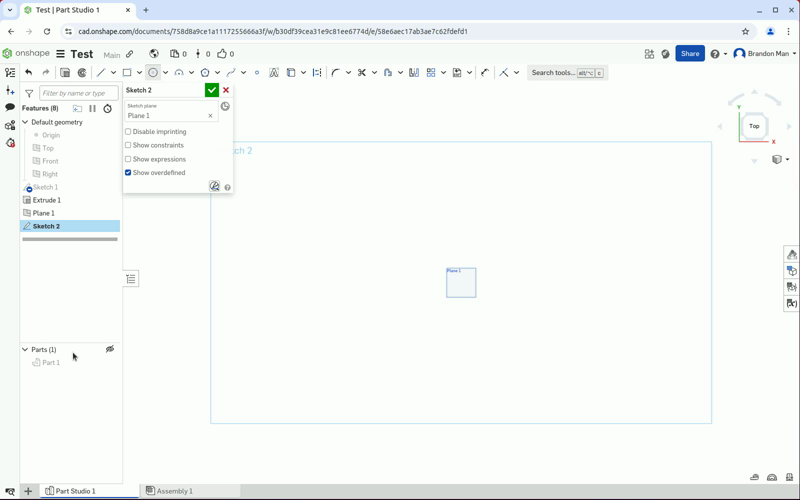
key_down(shift)
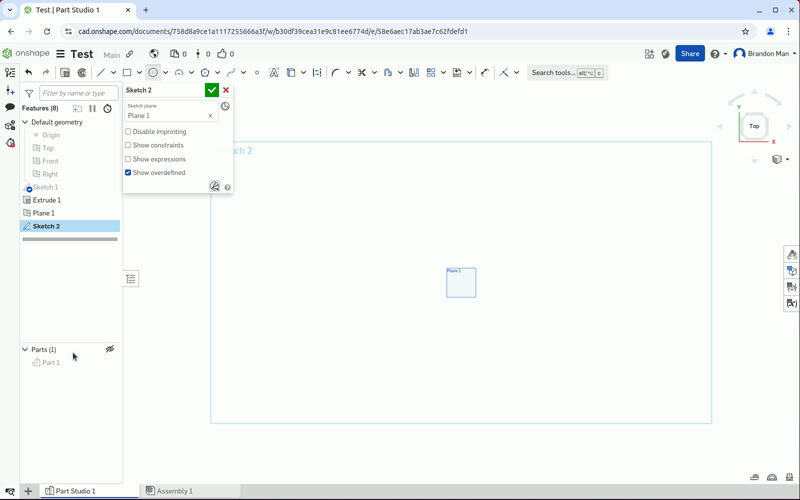
mouse_move(461, 282)
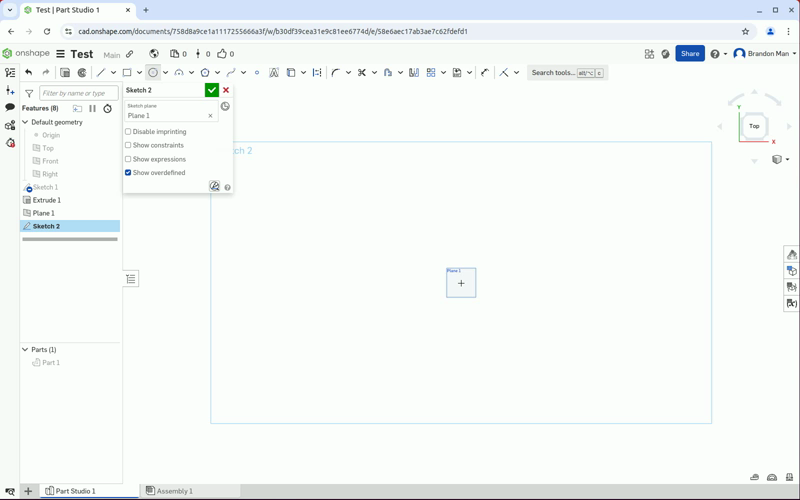
click(461, 282)
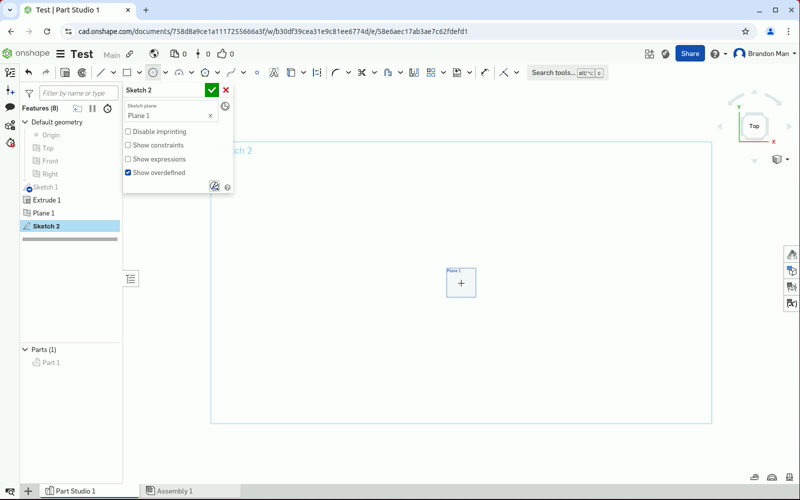
key_up(shift)
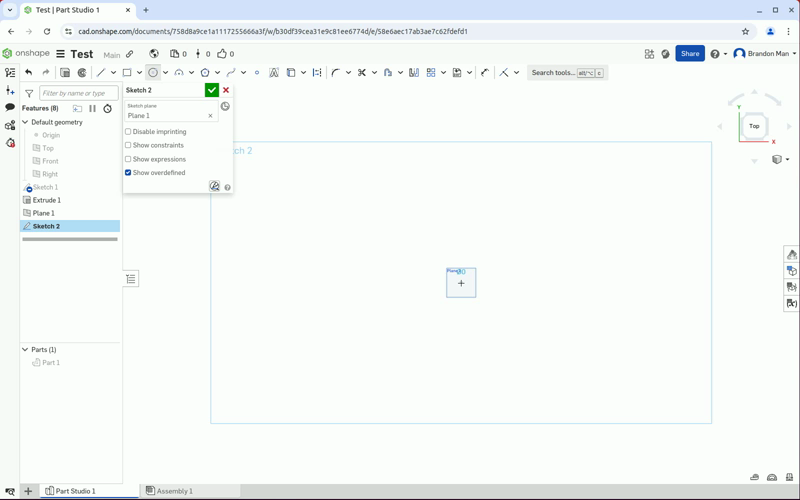
mouse_move(552, 282)
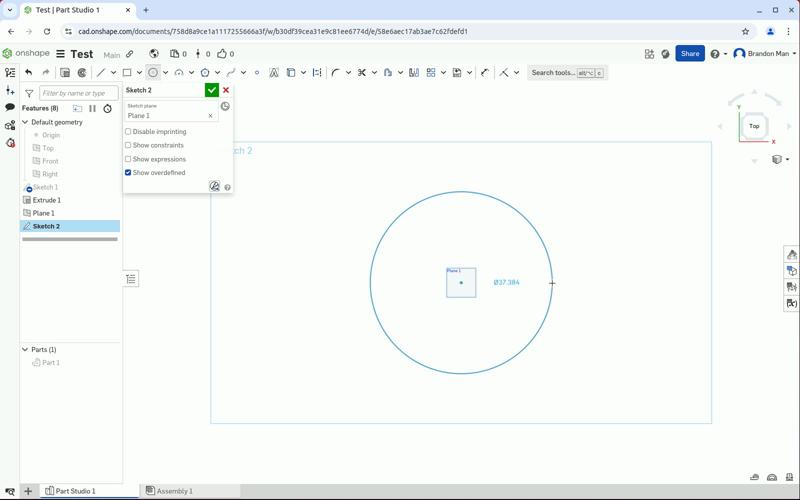
click(552, 282)
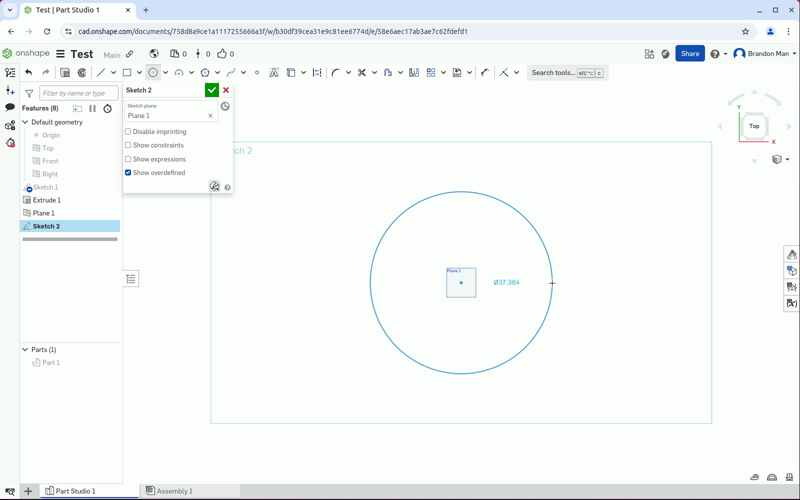
key(esc)
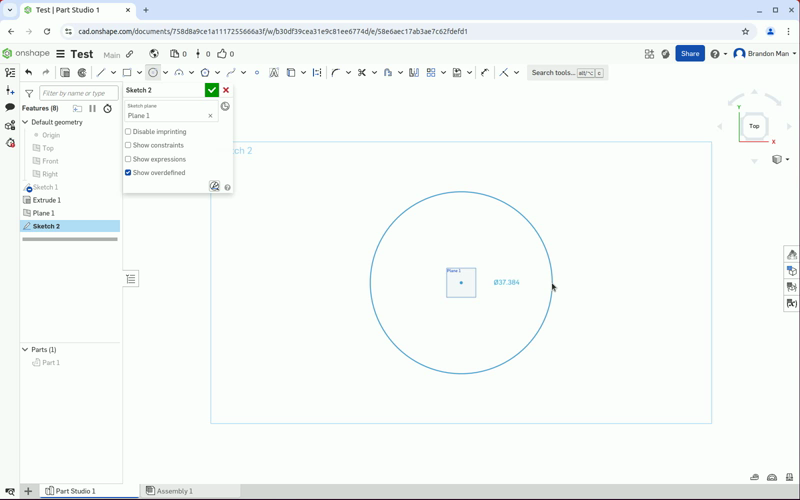
mouse_move(471, 237)
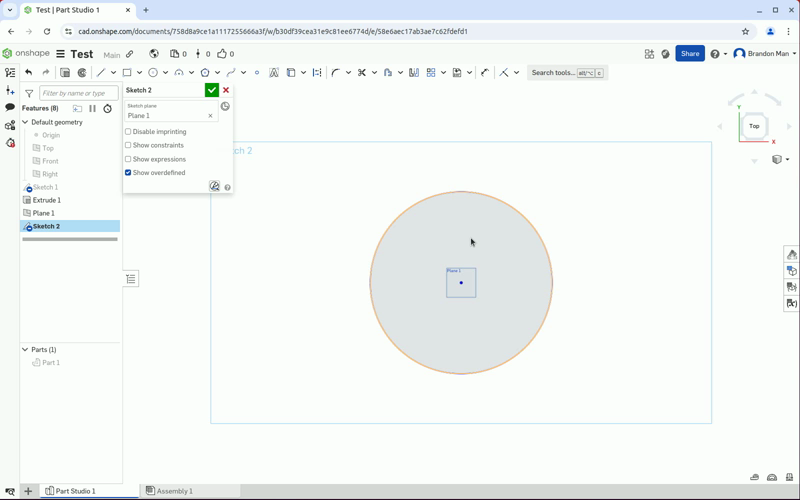
click(471, 237)
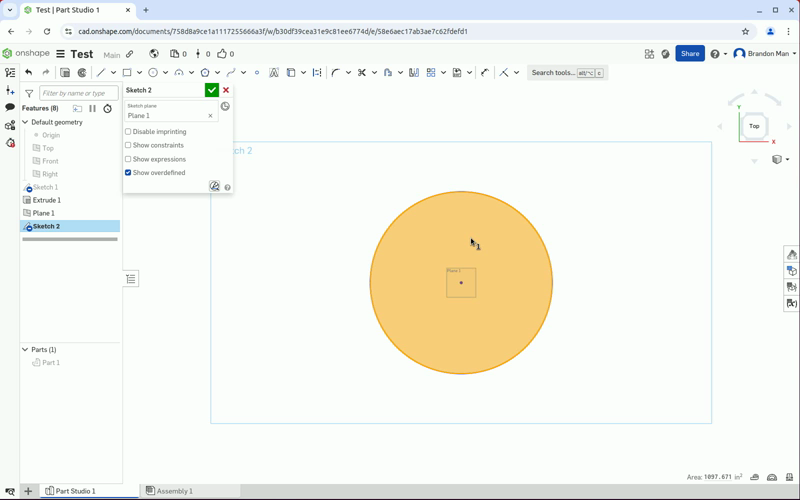
mouse_move(73, 352)
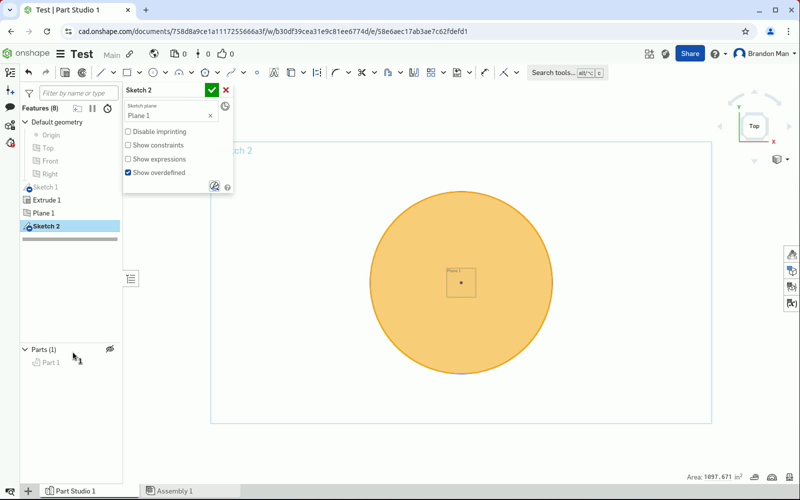
key(shift+y)
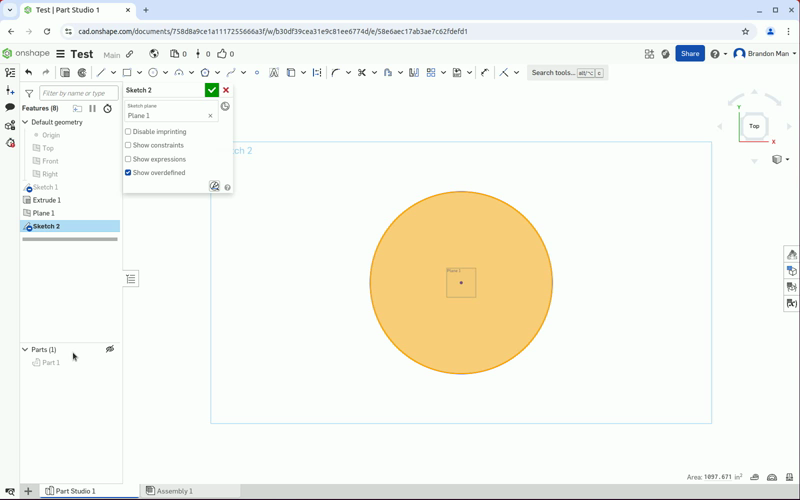
key(shift+e)
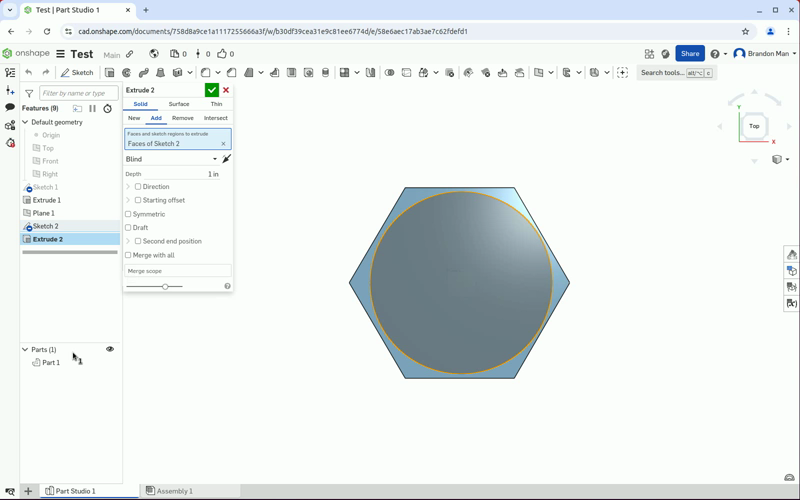
mouse_move(143, 106)
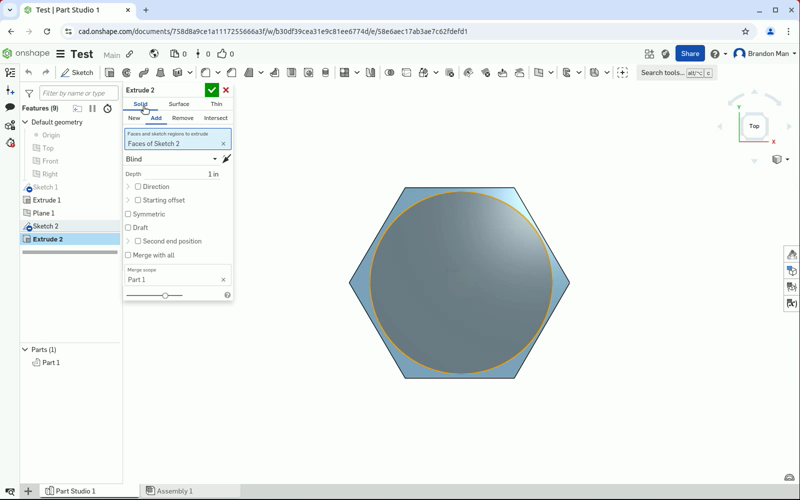
click(143, 106)
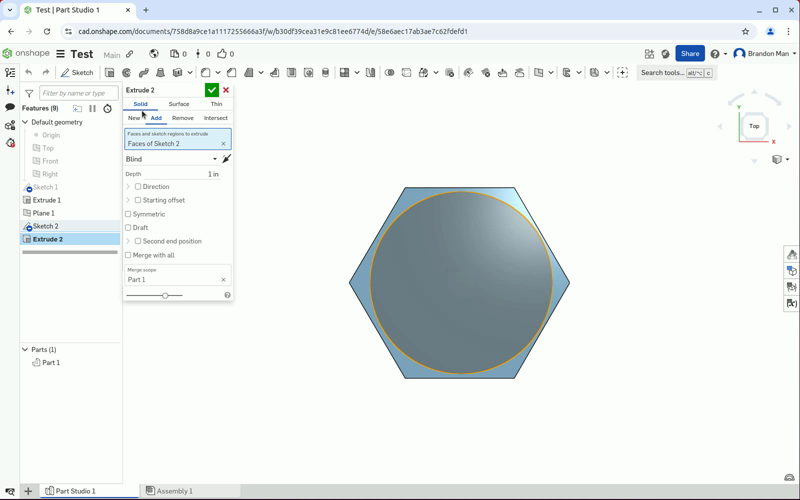
mouse_move(137, 120)
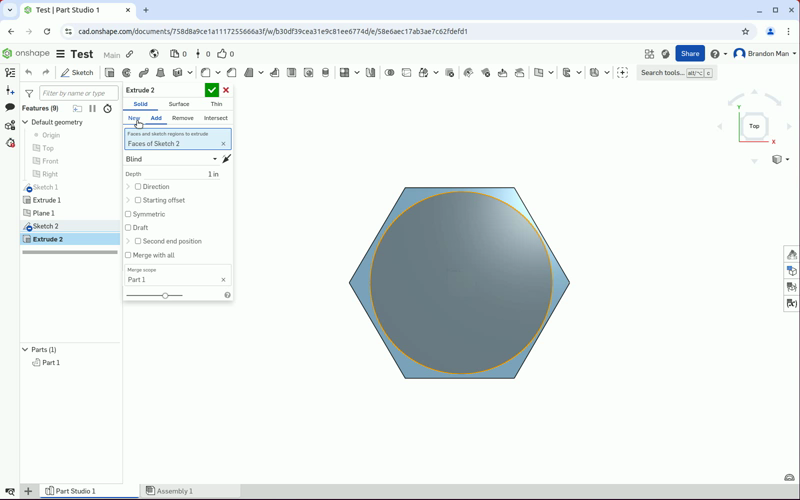
click(137, 120)
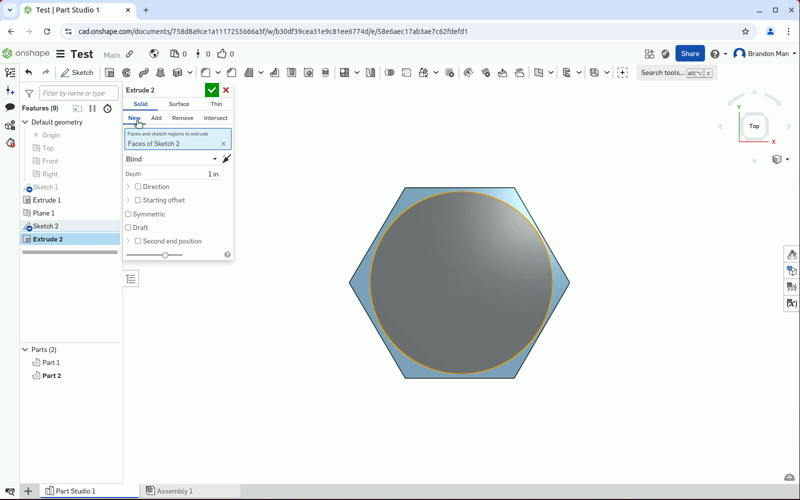
key(tab, 4)
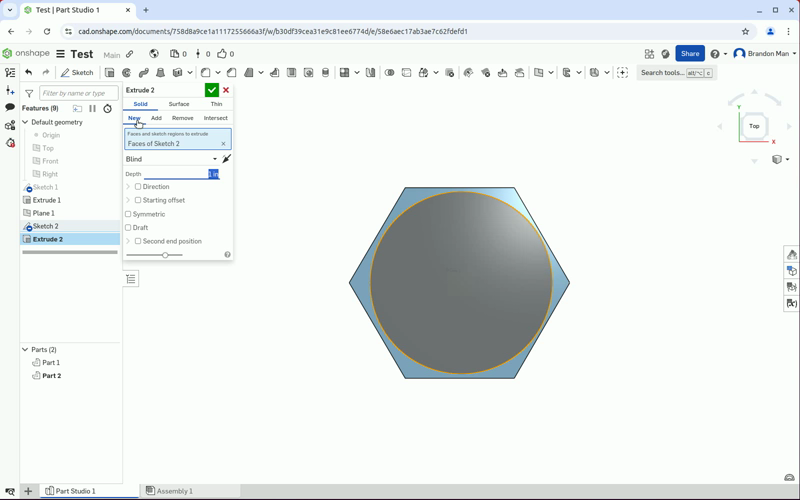
text(7.703)
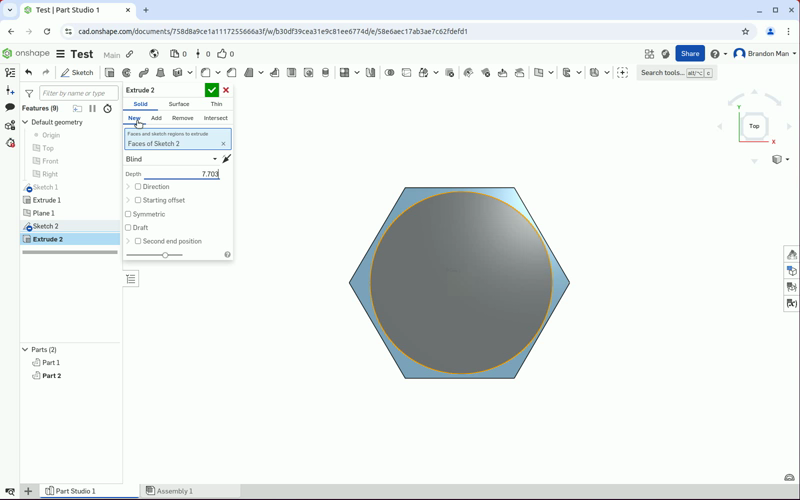
key(enter)
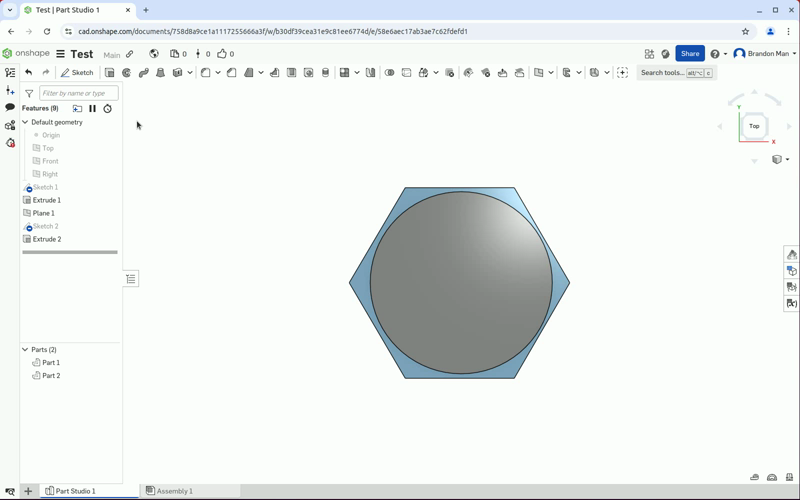
key(shift+h)
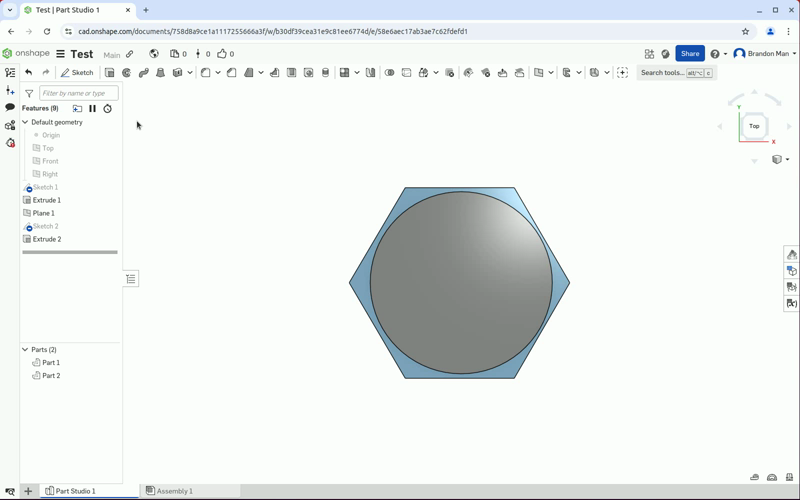
key(shift+h)
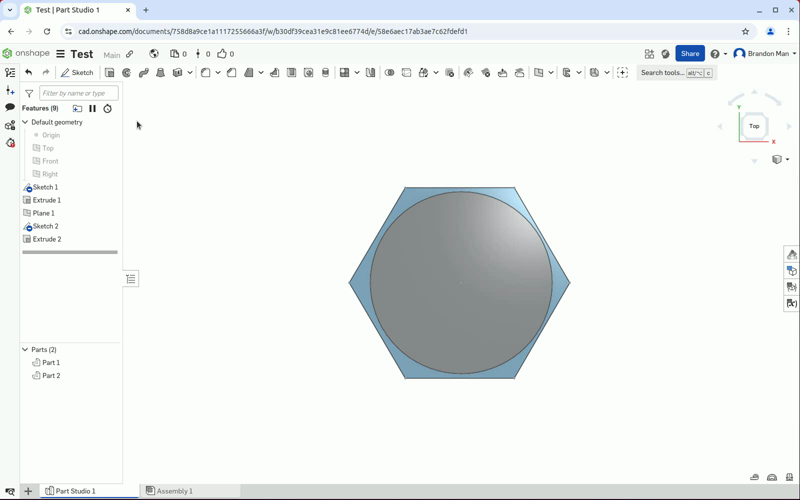
key(shift+7)
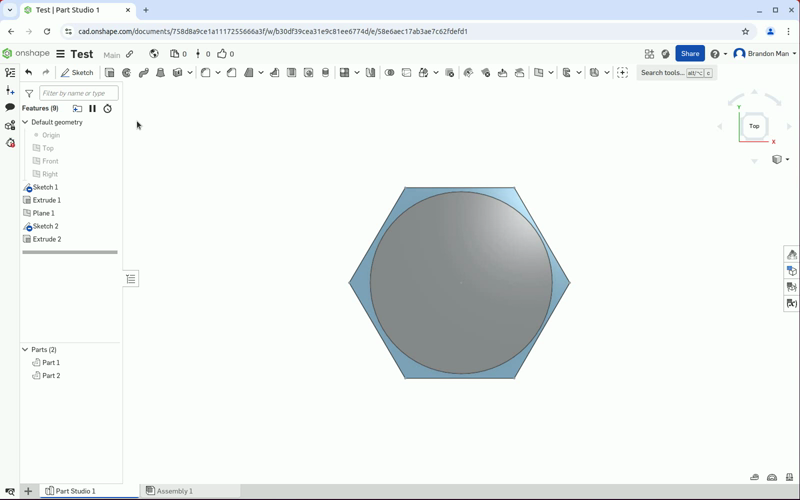
key(up, 3)
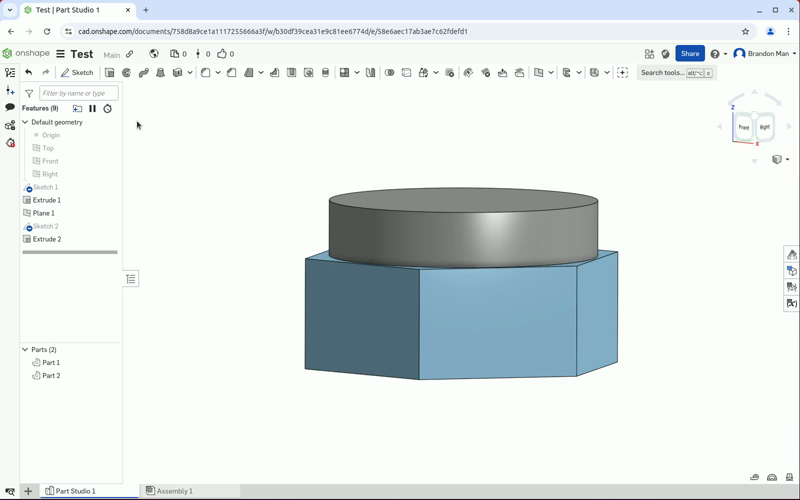
key(left, 3)
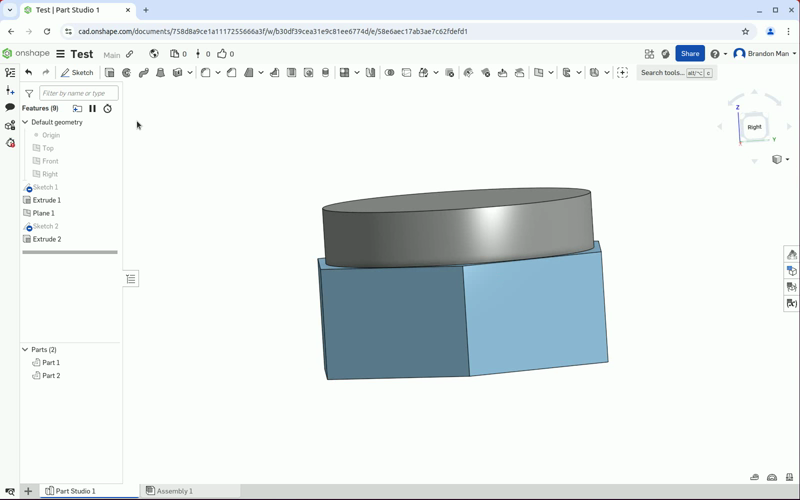
key(right, 3)
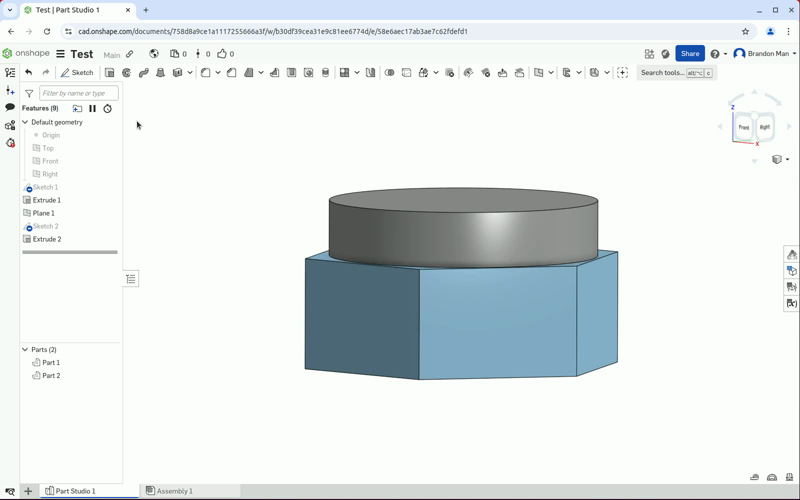
key(down, 3)
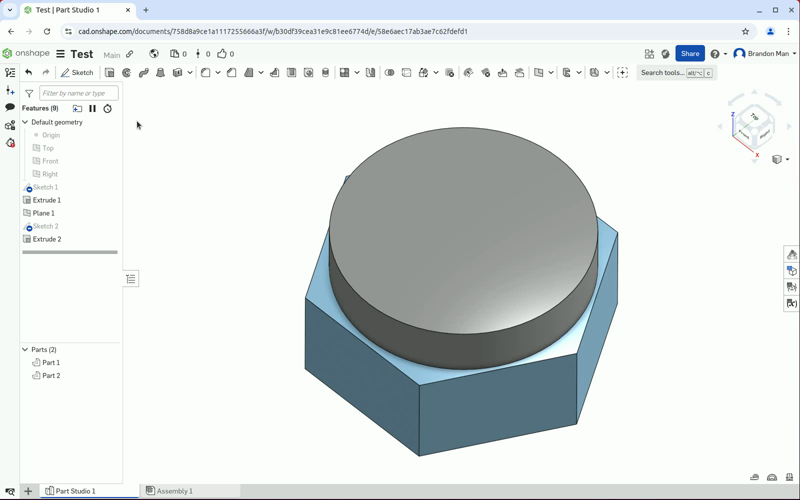
mouse_move(73, 189)
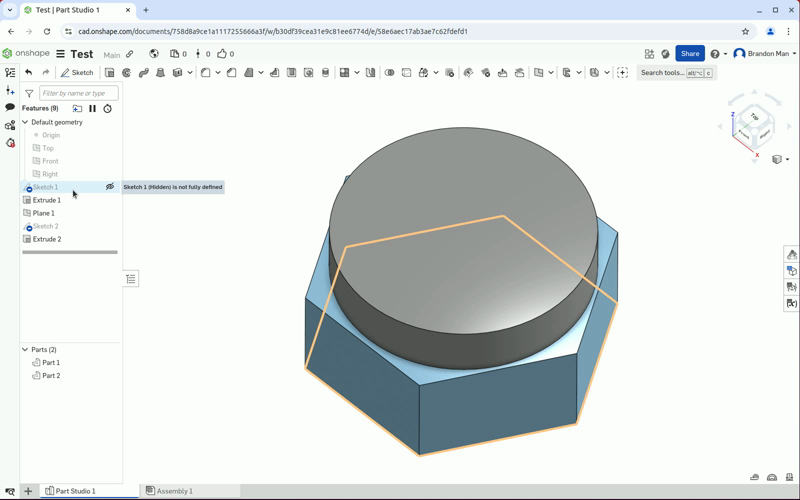
click(73, 189)